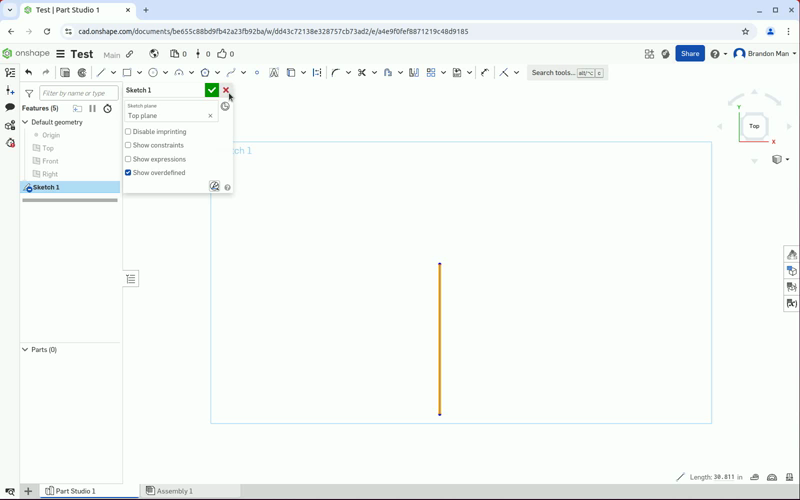
key(shift+h)
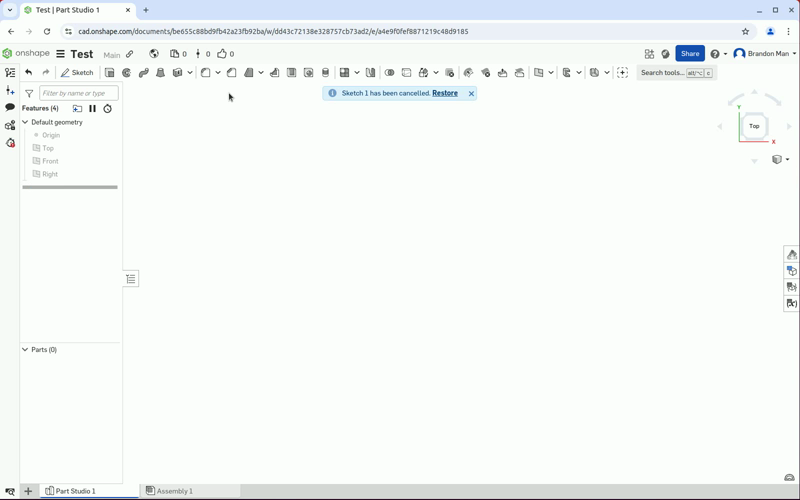
mouse_move(73, 352)
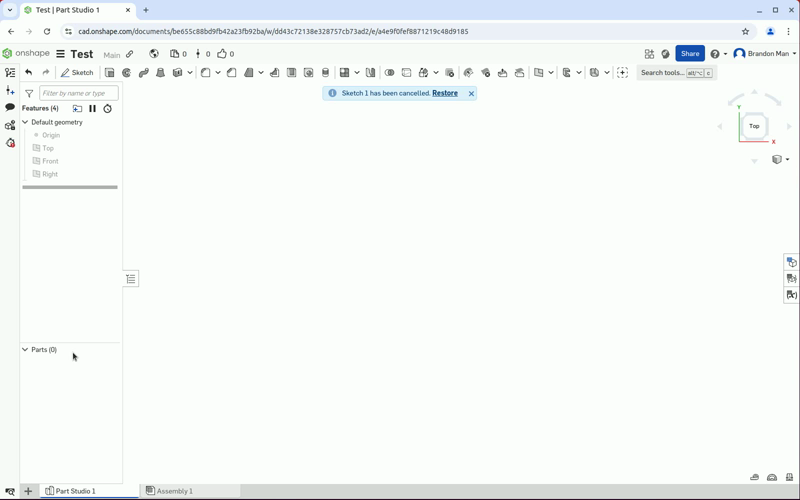
key(y)
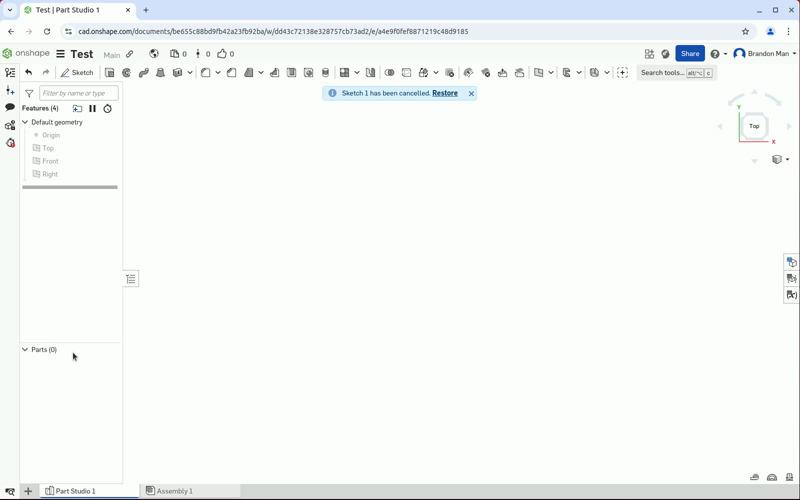
key(shift+p)
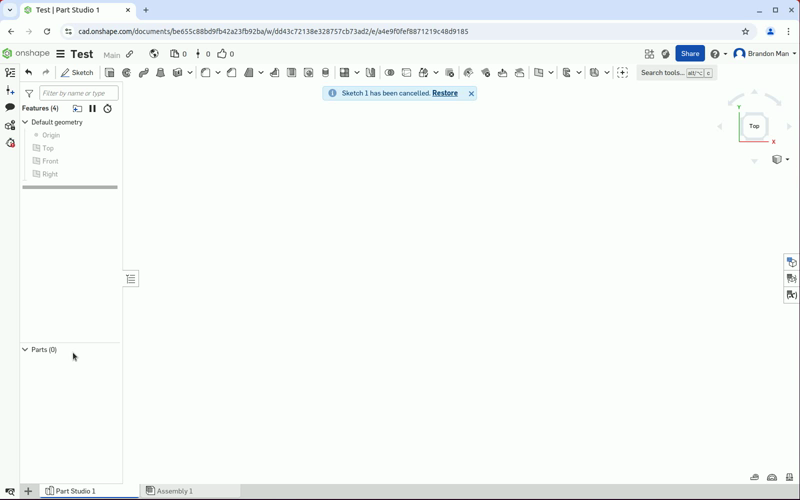
key(space)
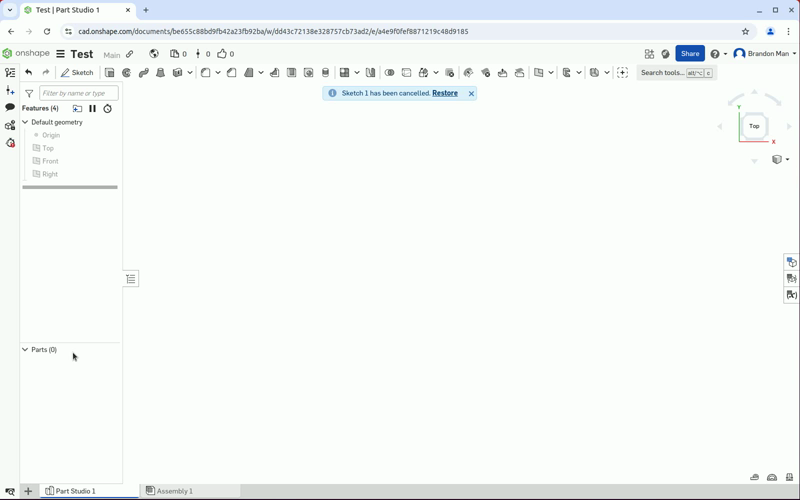
key_down(shift)
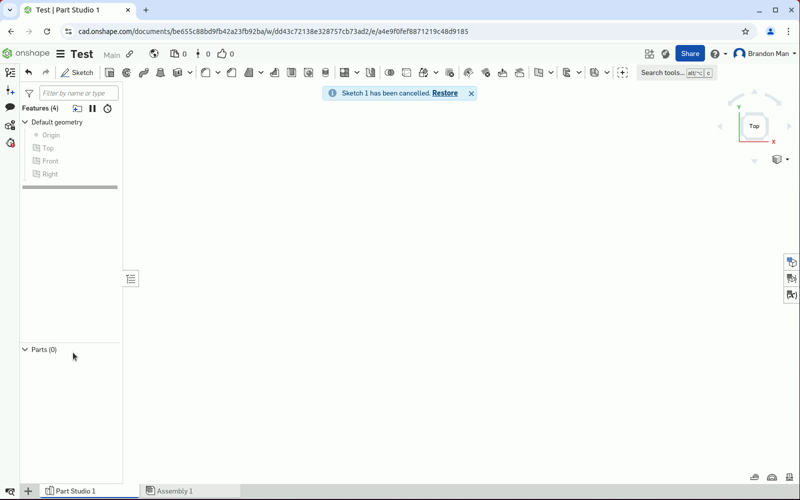
key(up)
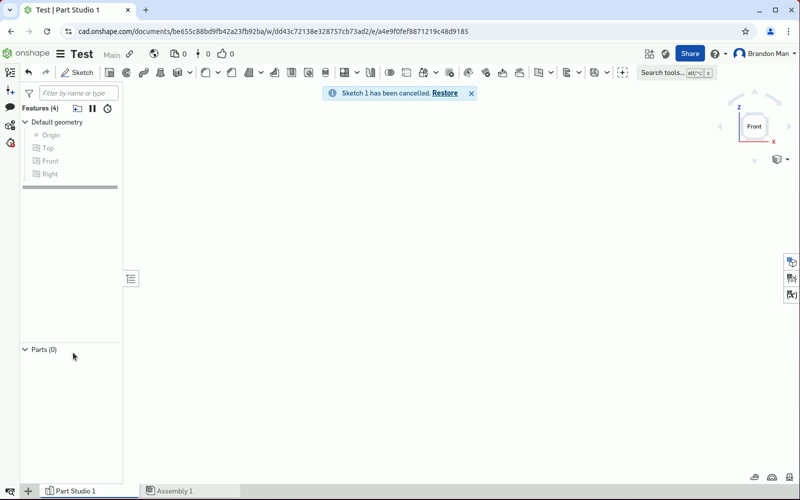
key_up(shift)
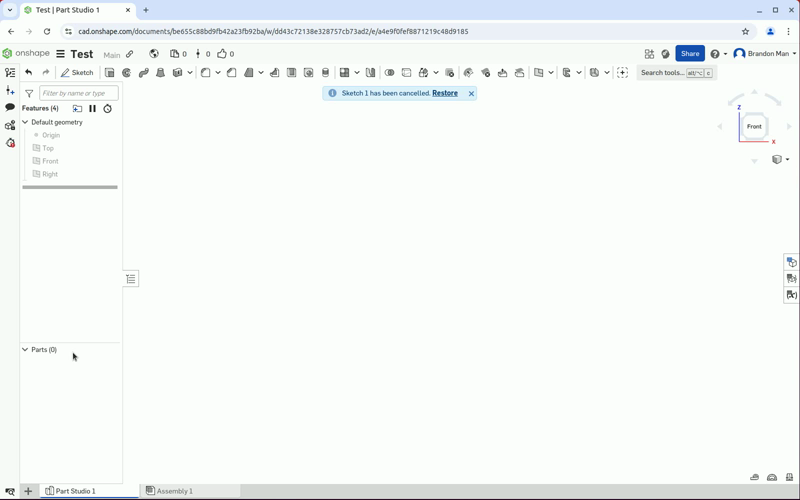
mouse_move(73, 352)
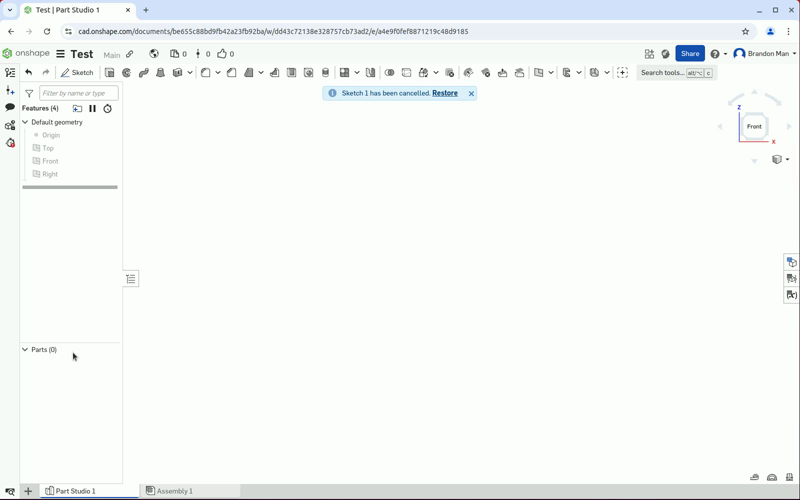
key(shift+y)
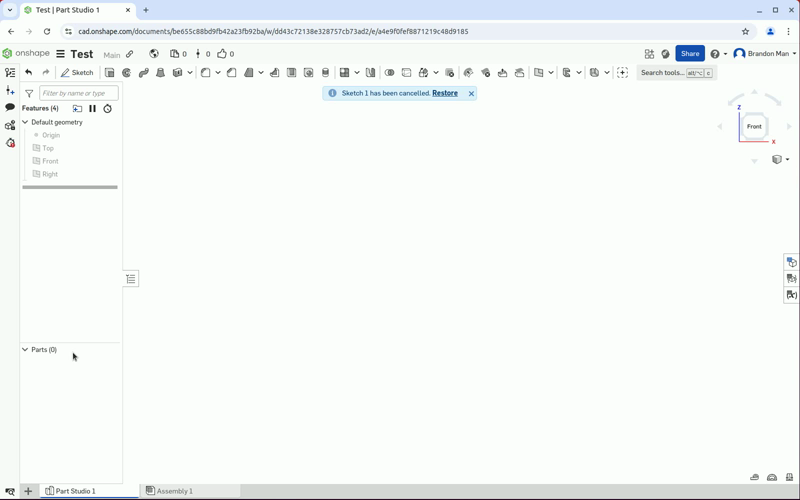
key(shift+s)
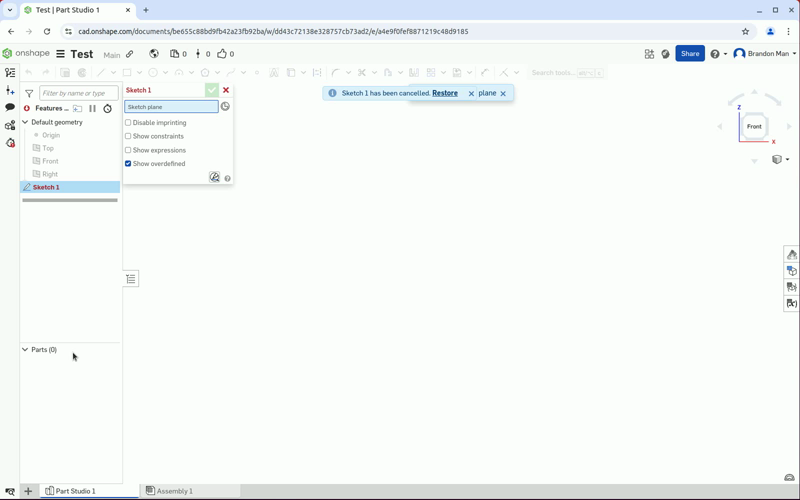
mouse_move(73, 163)
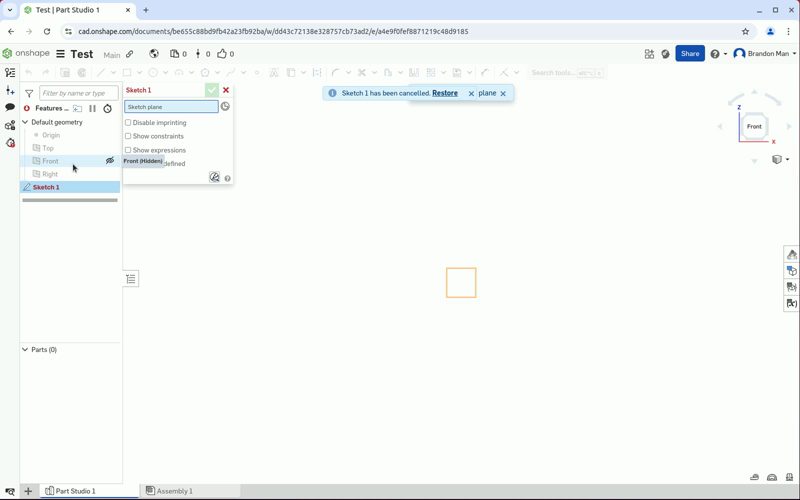
click(73, 163)
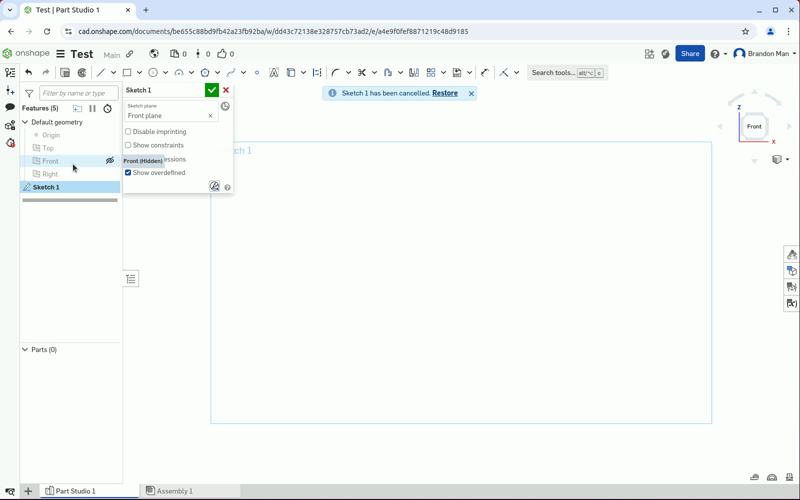
mouse_move(73, 352)
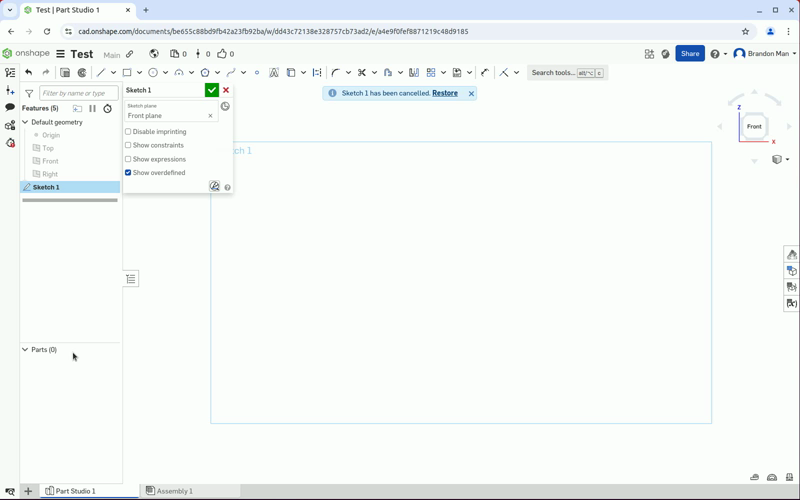
key(y)
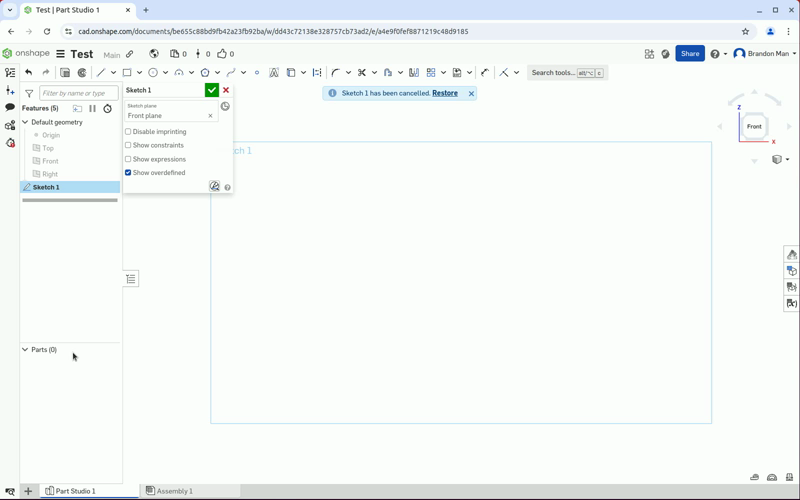
key(l)
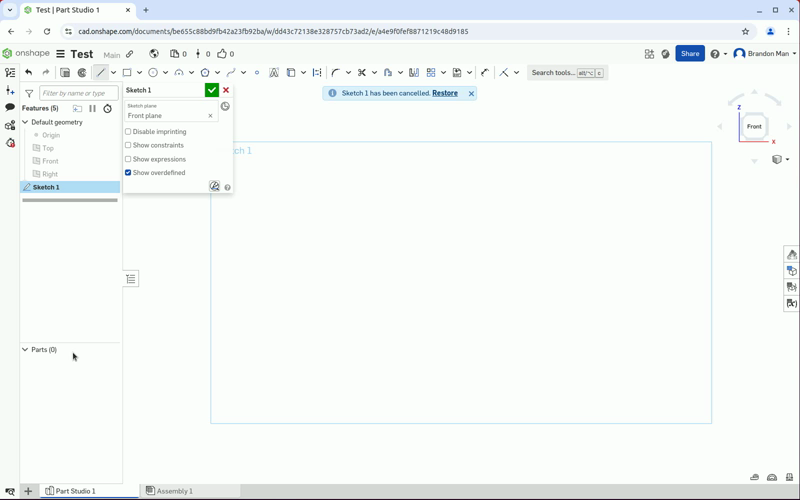
key_down(shift)
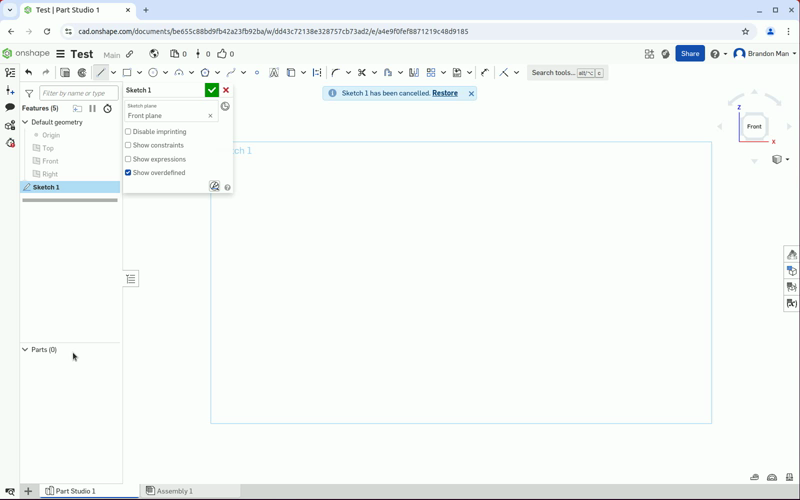
mouse_move(348, 282)
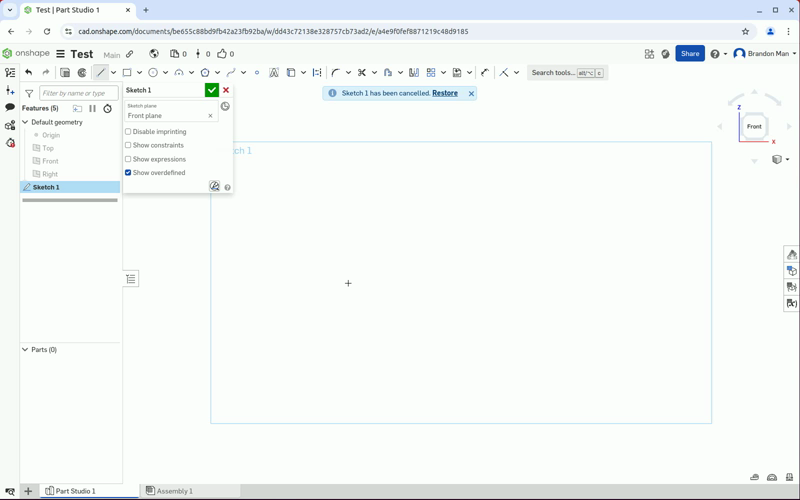
click(348, 282)
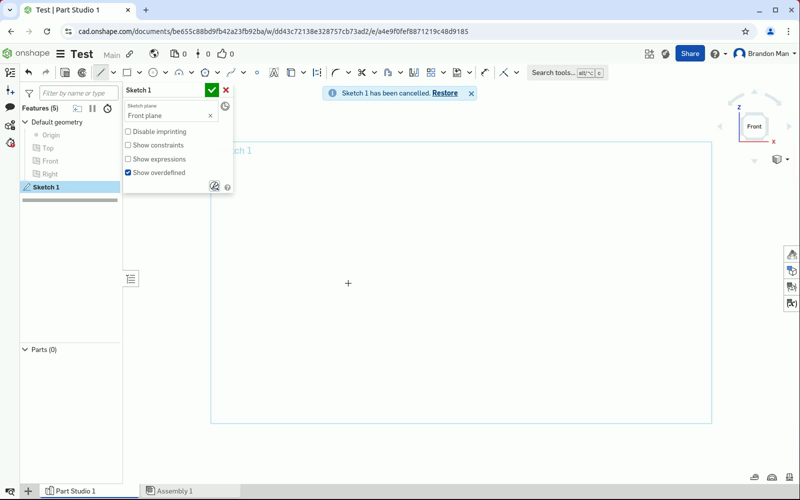
key_up(shift)
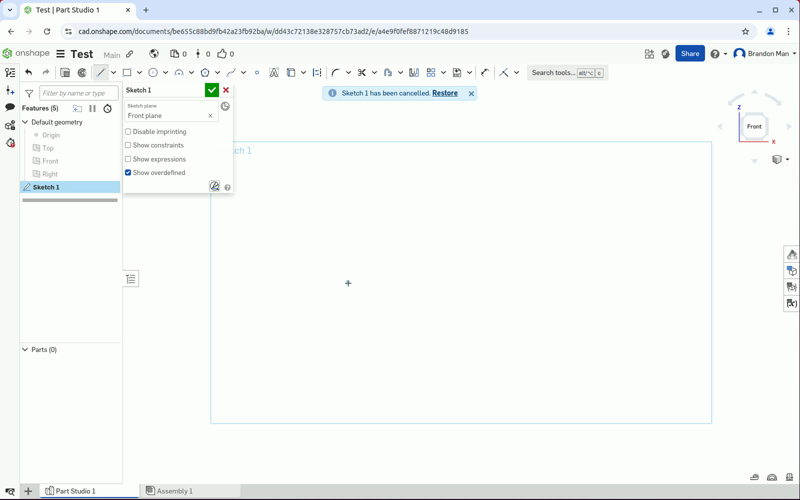
key_down(shift)
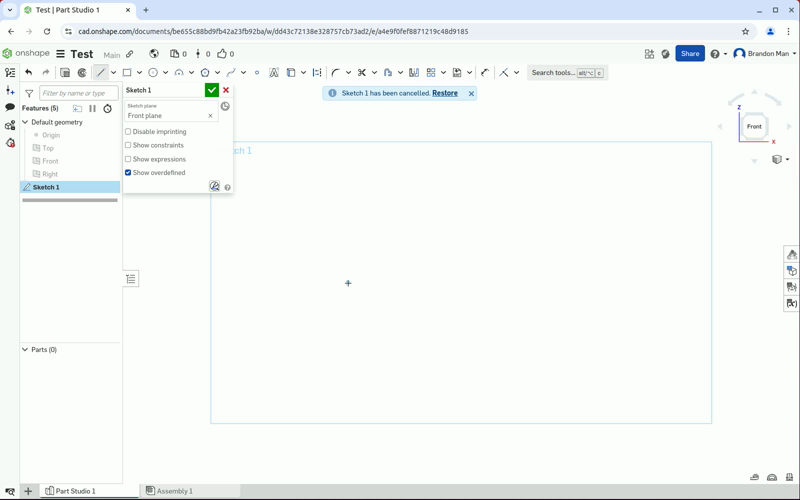
mouse_move(460, 282)
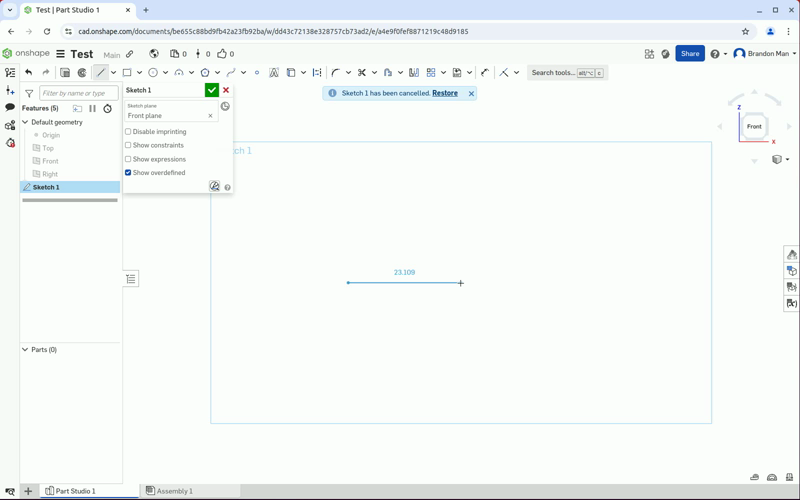
click(460, 282)
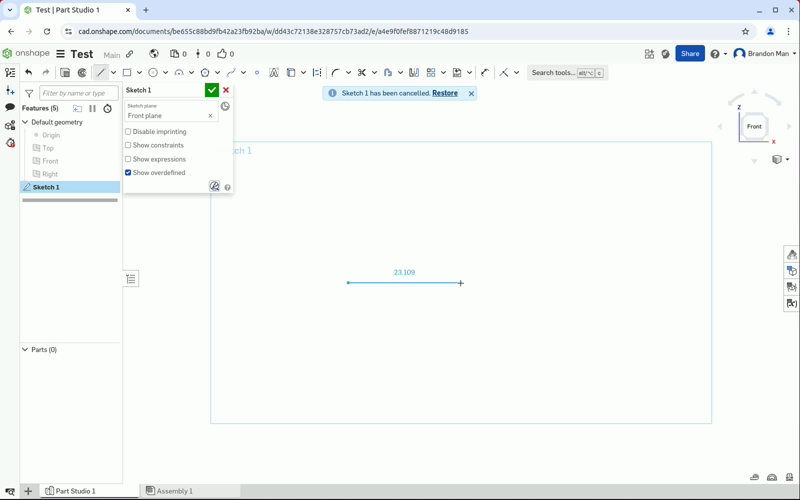
key_up(shift)
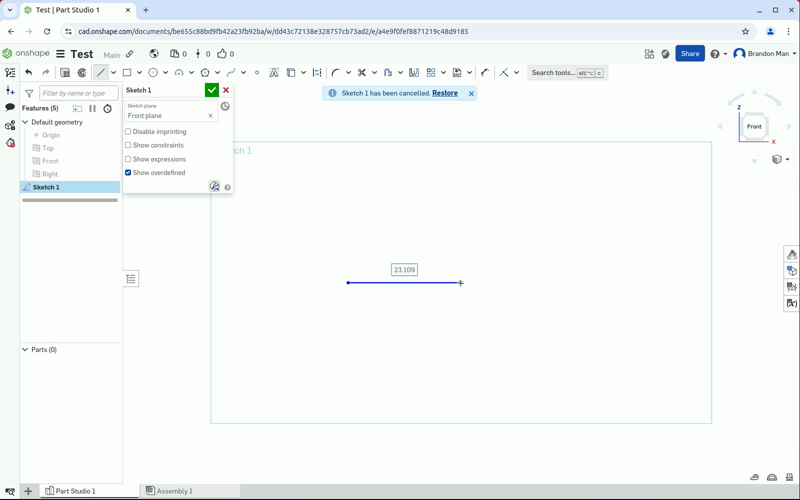
key_down(shift)
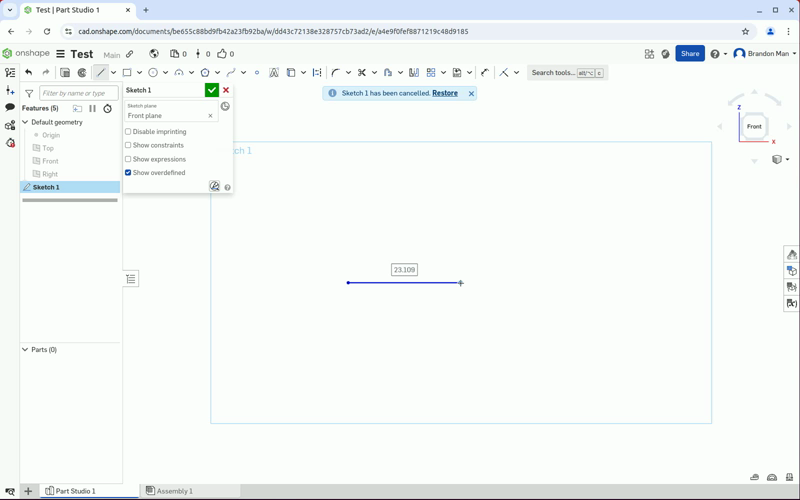
mouse_move(490, 282)
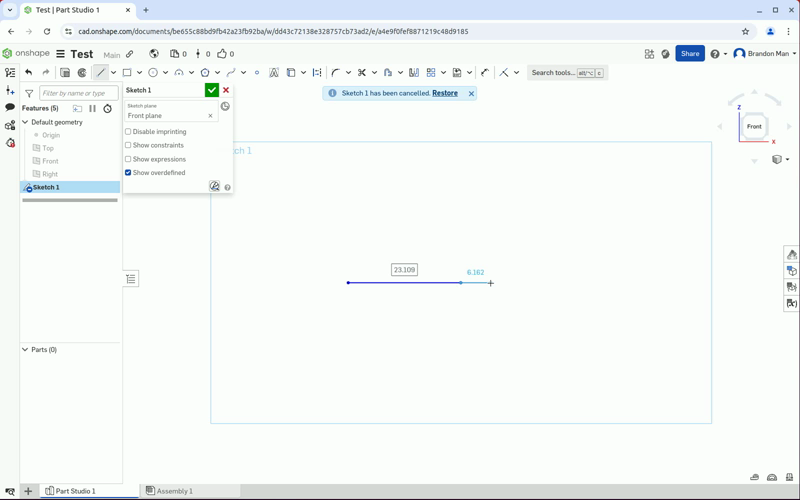
mouse_move(460, 242)
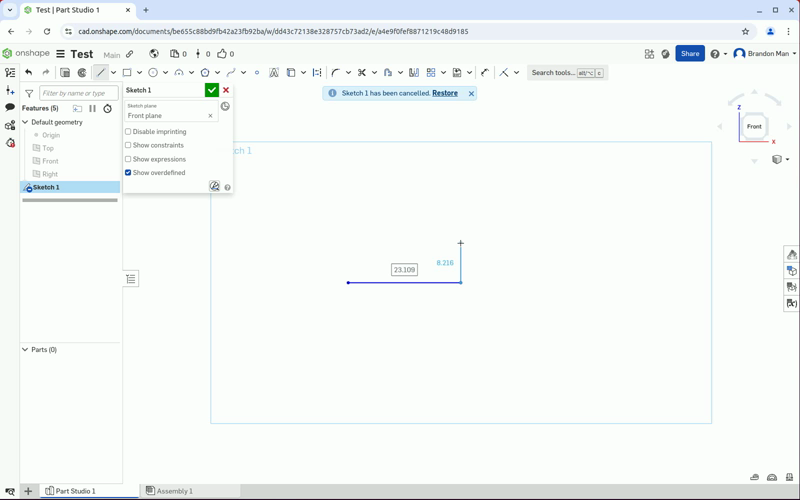
click(460, 242)
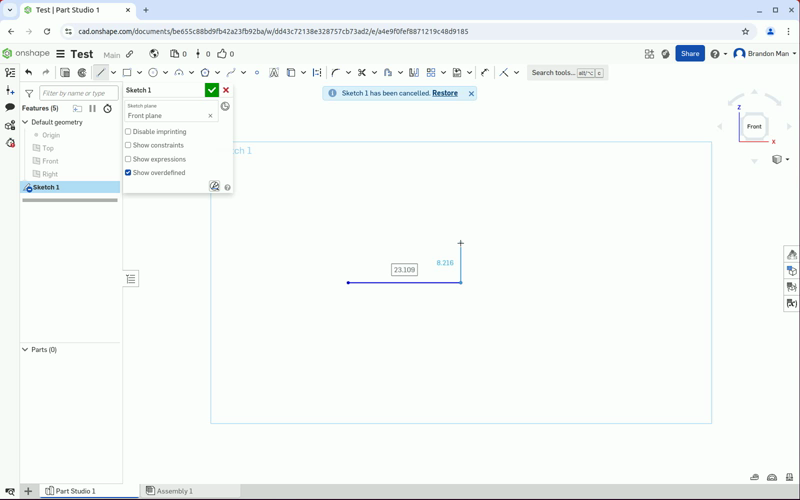
key_up(shift)
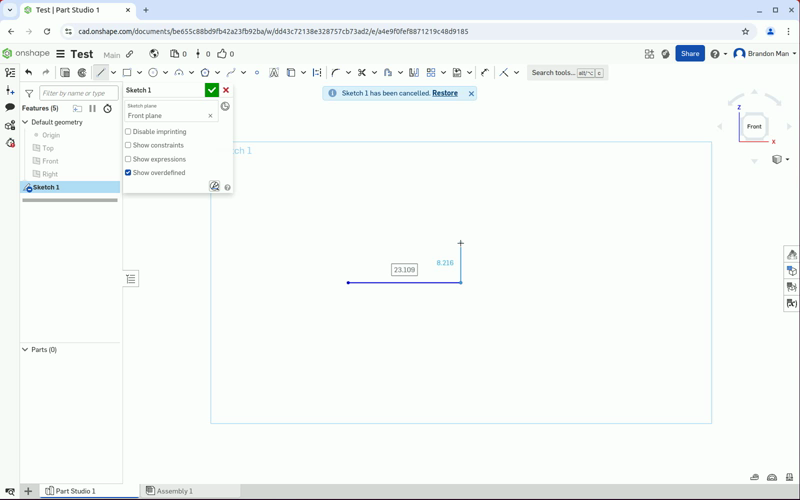
key_down(shift)
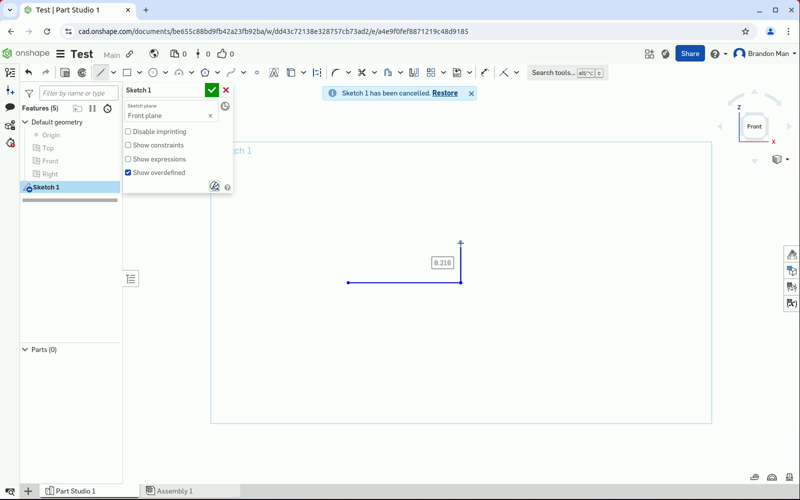
mouse_move(348, 242)
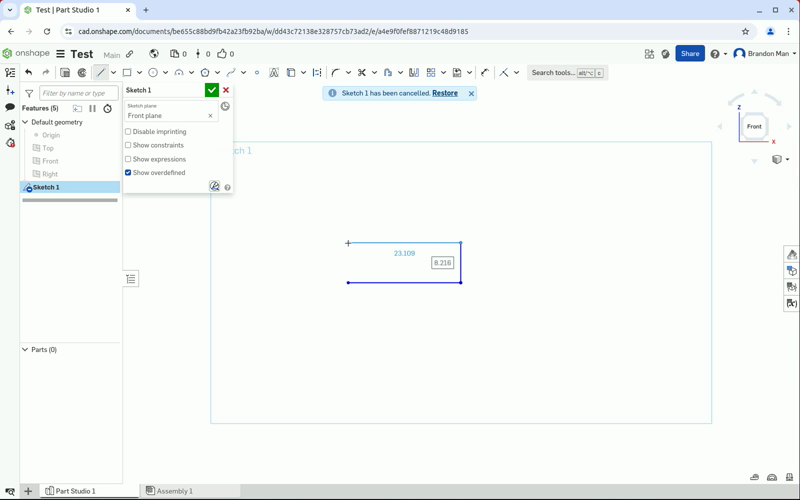
click(348, 242)
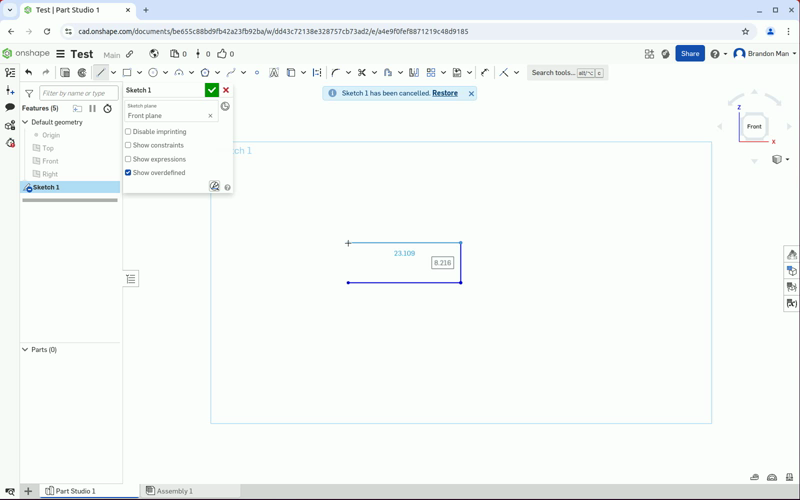
key_up(shift)
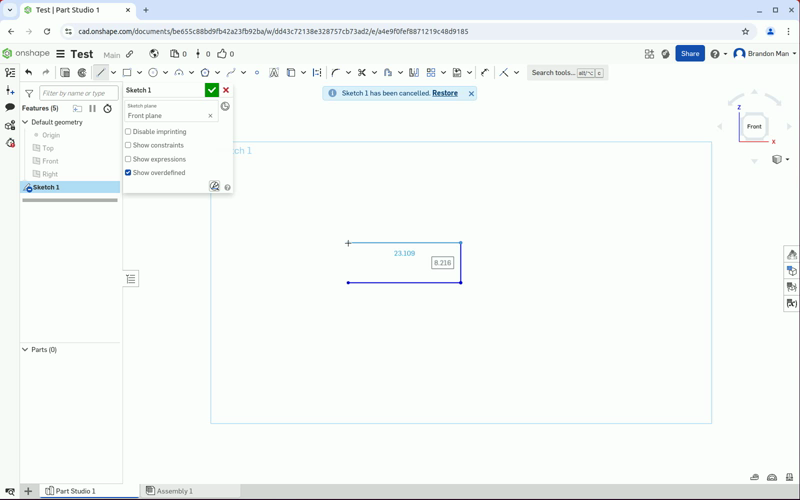
mouse_move(378, 242)
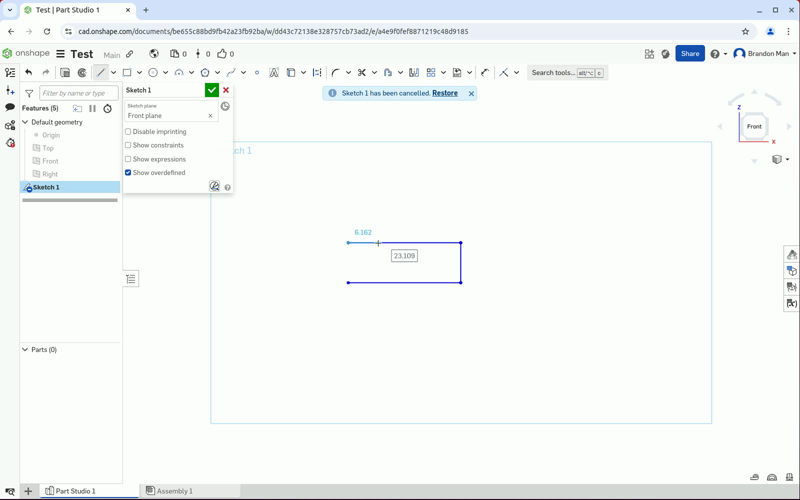
key_down(shift)
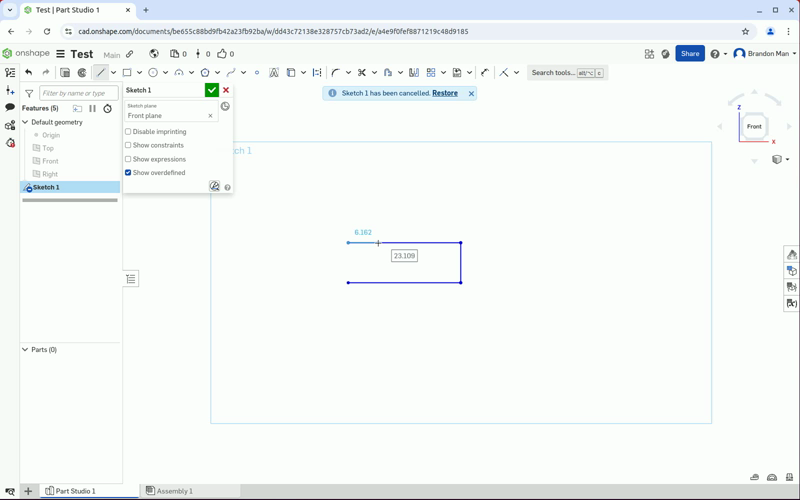
mouse_move(348, 282)
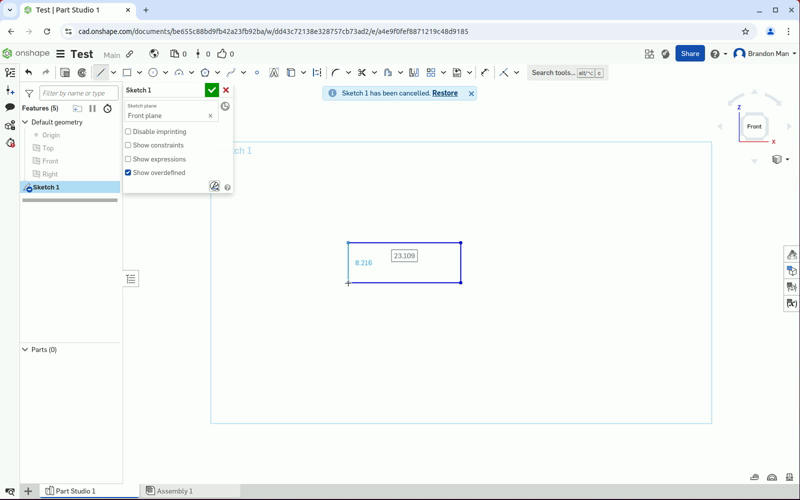
key_up(shift)
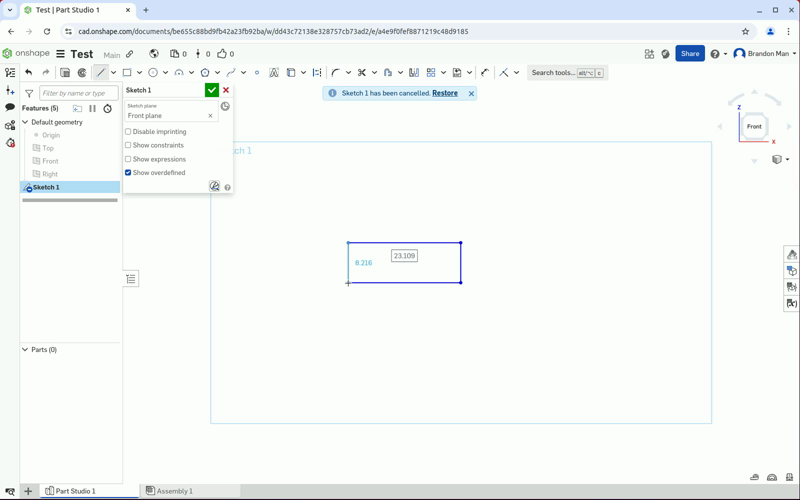
click(348, 282)
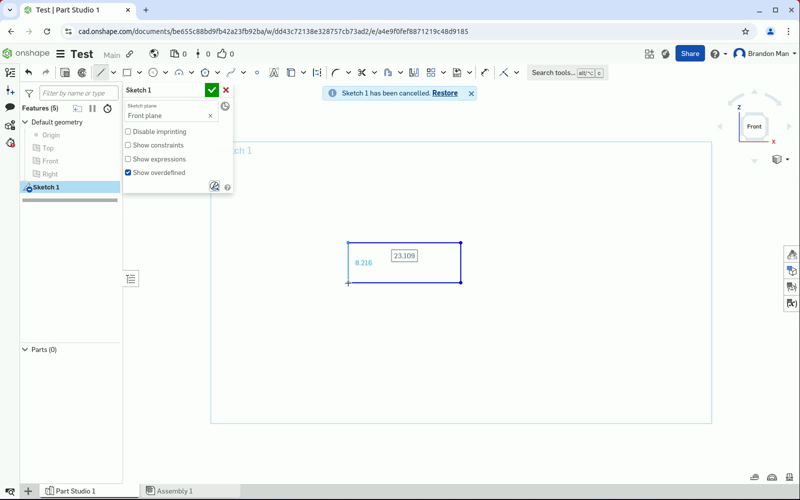
key(esc)
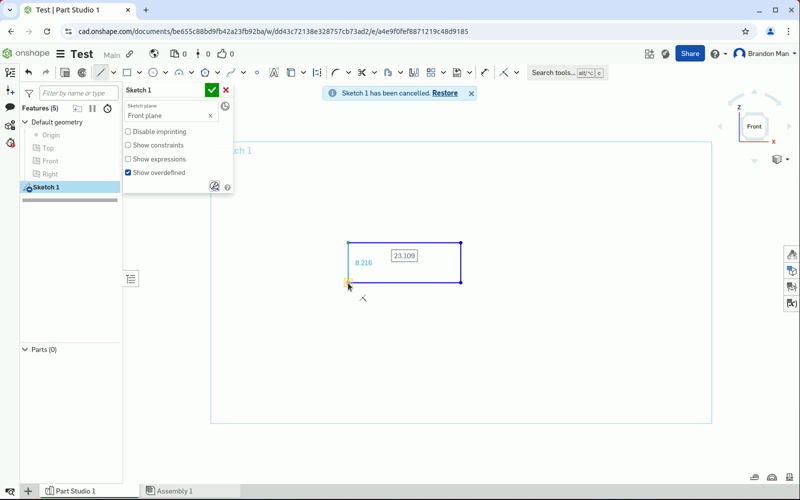
mouse_move(426, 272)
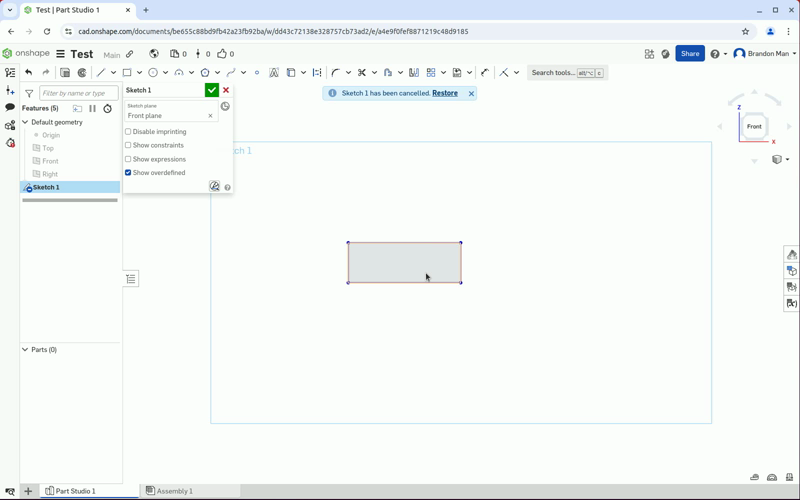
click(426, 272)
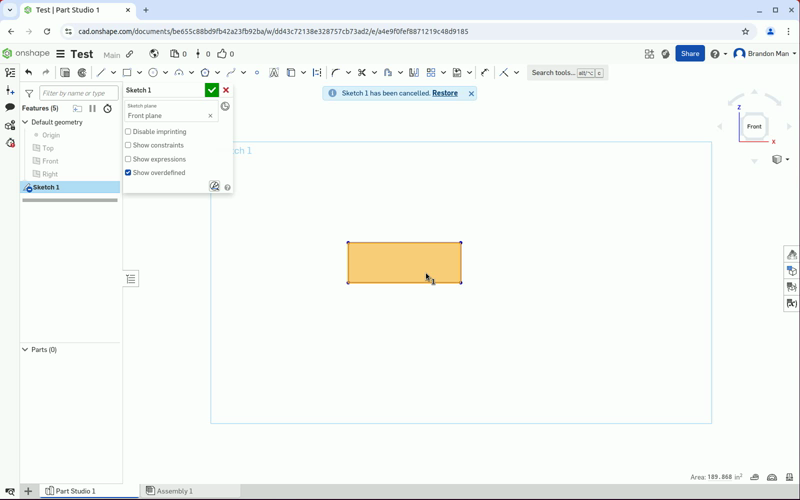
mouse_move(73, 352)
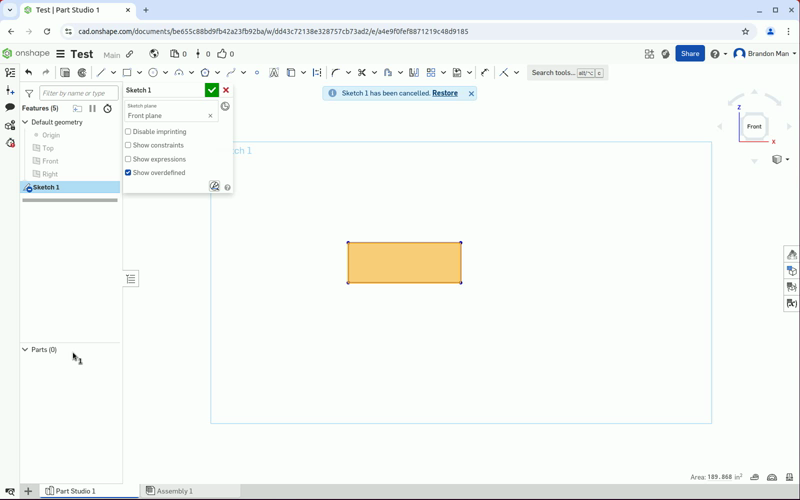
key(shift+y)
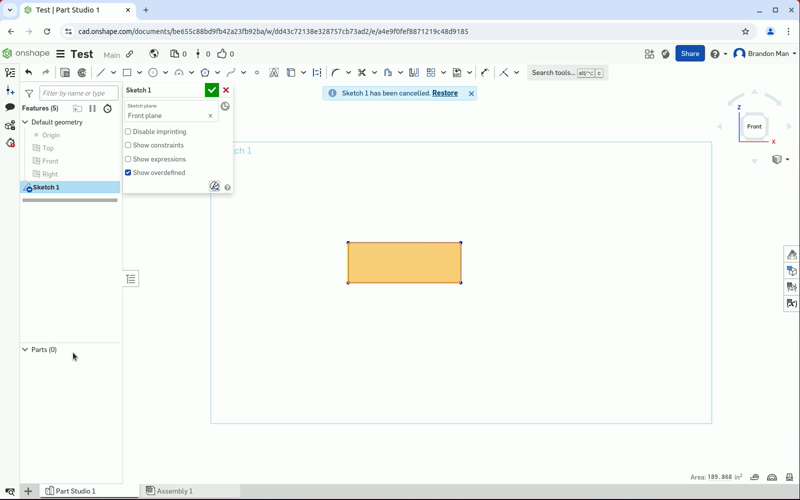
key(shift+e)
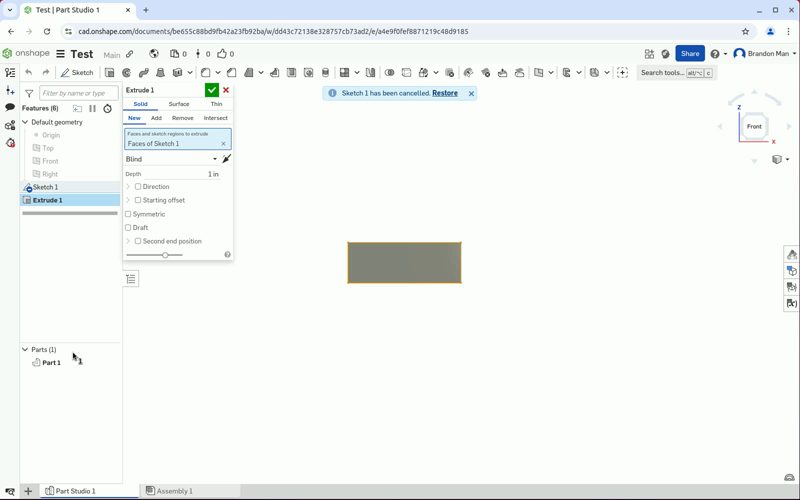
mouse_move(143, 106)
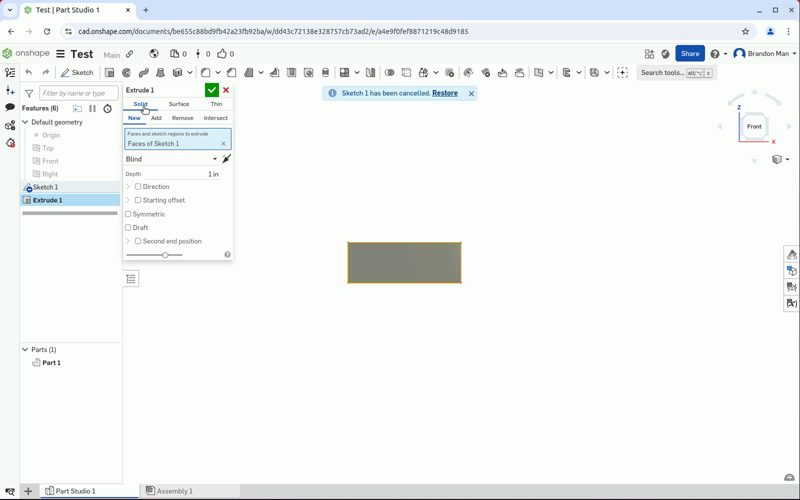
click(143, 106)
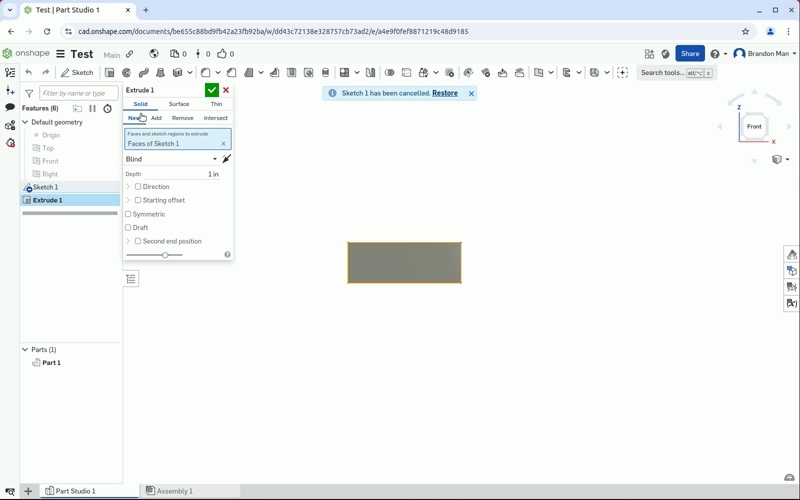
mouse_move(137, 120)
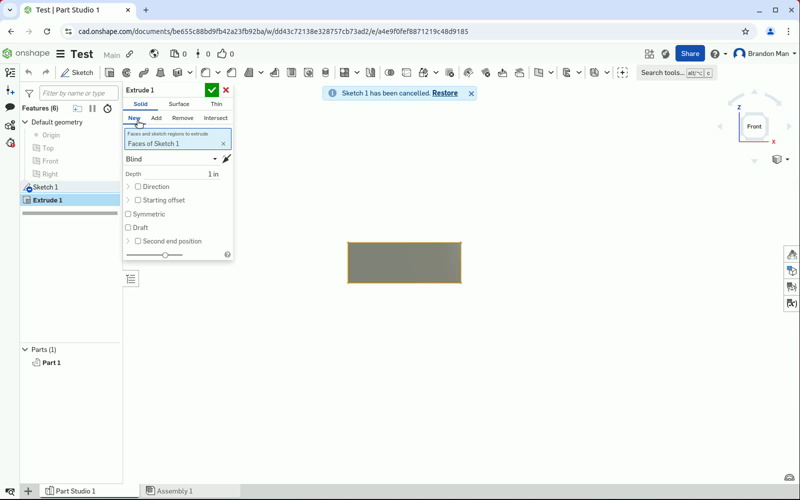
click(137, 120)
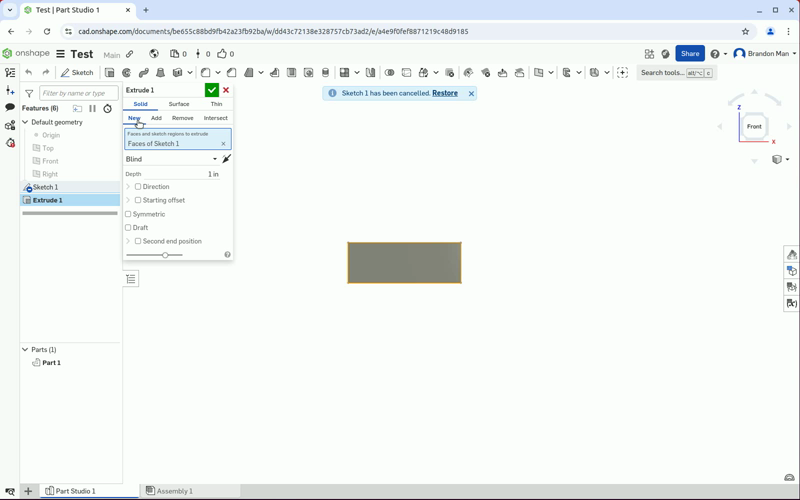
key(tab, 4)
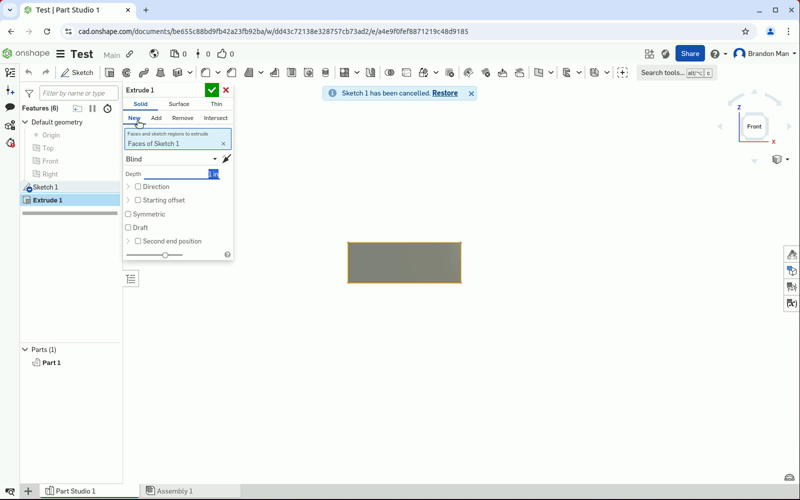
text(4.092)
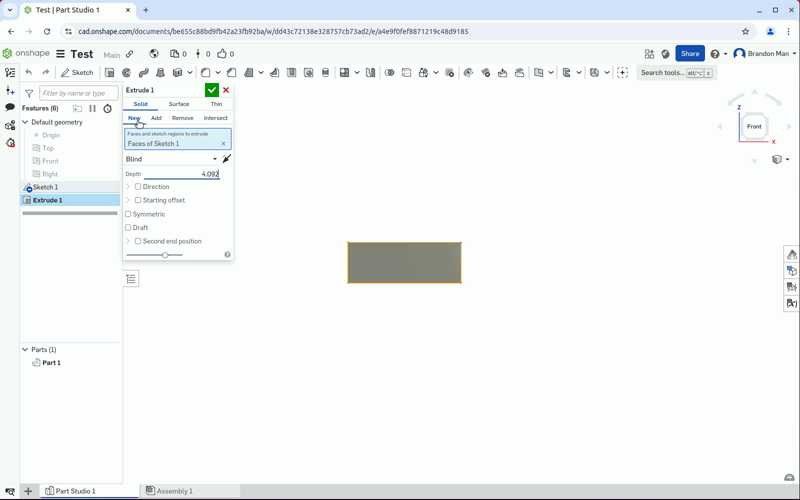
key(enter)
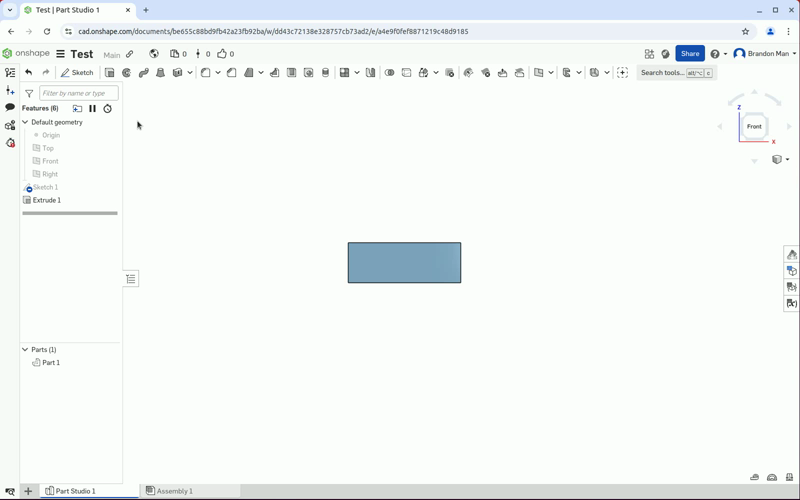
key(shift+h)
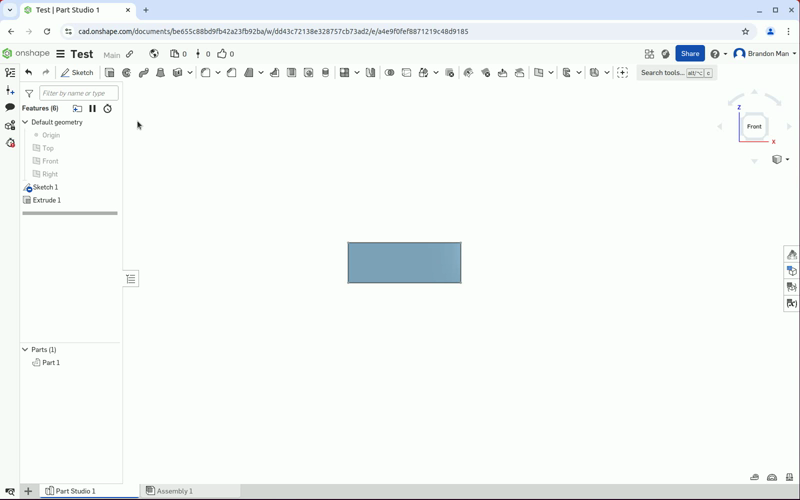
key(shift+h)
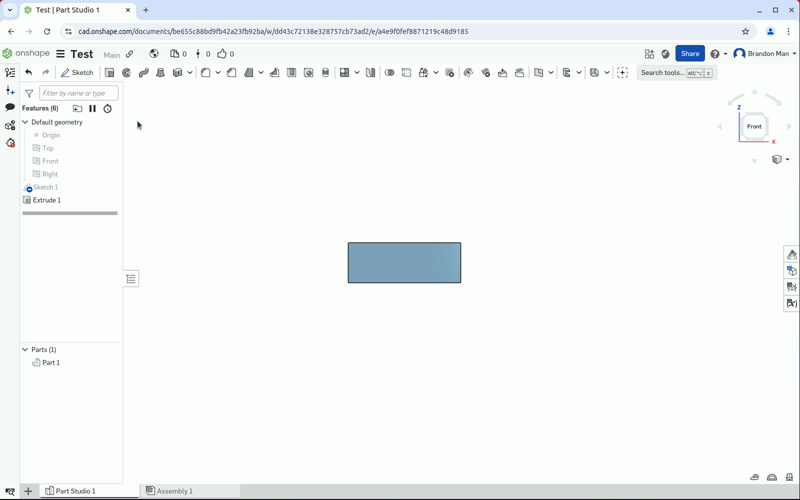
mouse_move(73, 189)
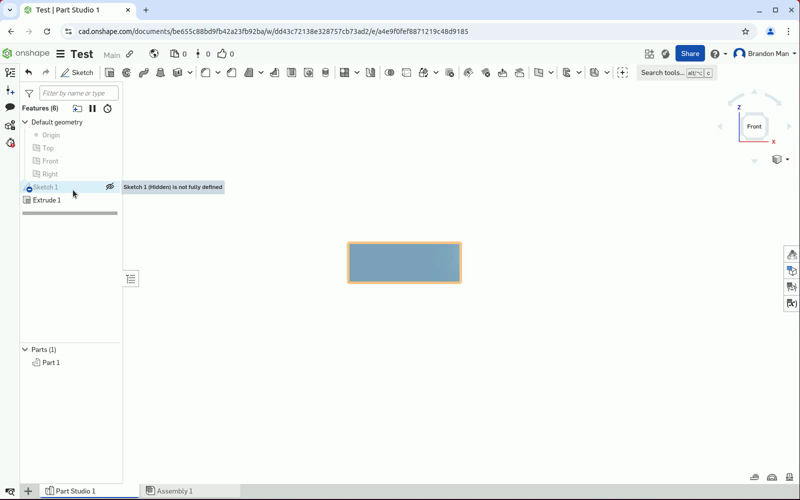
click(73, 189)
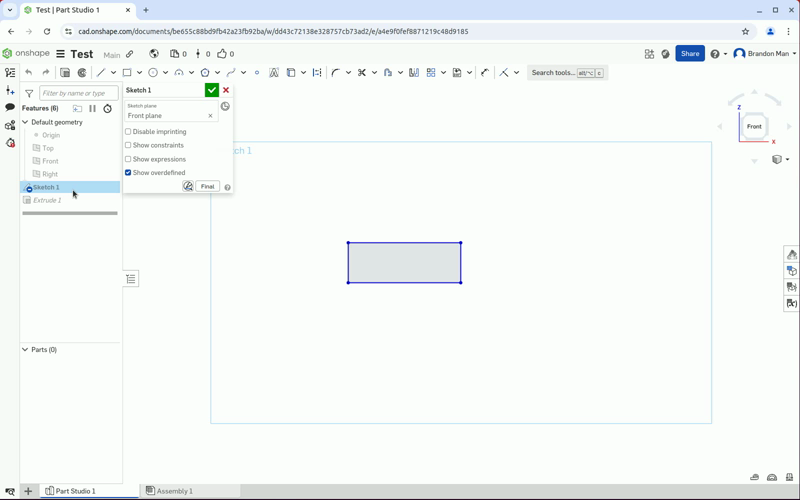
mouse_move(229, 92)
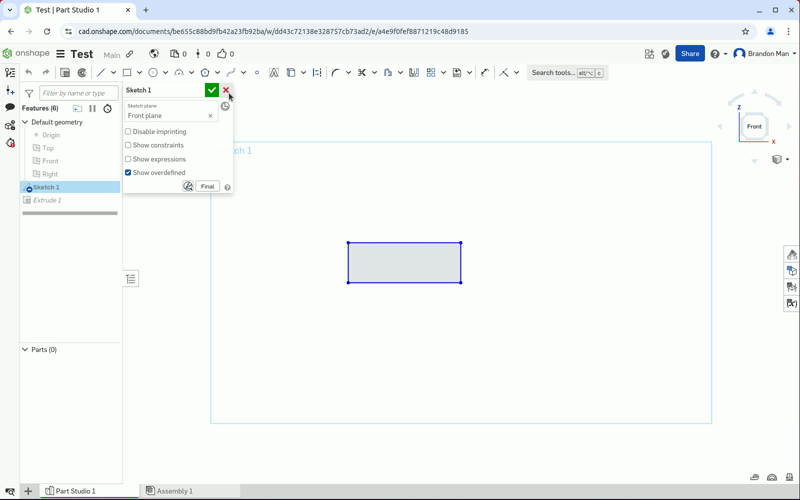
click(229, 92)
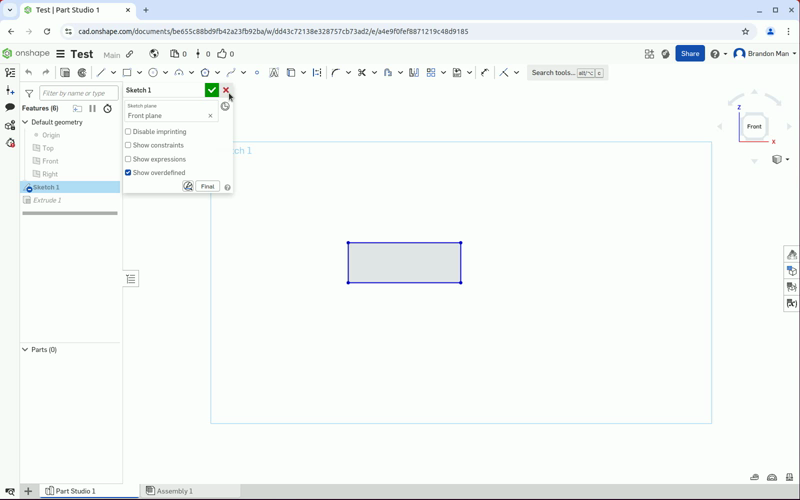
key(shift+s)
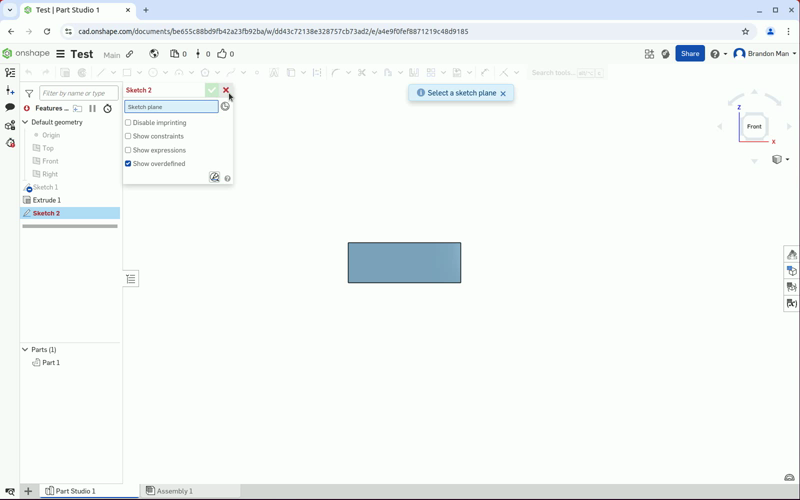
mouse_move(73, 163)
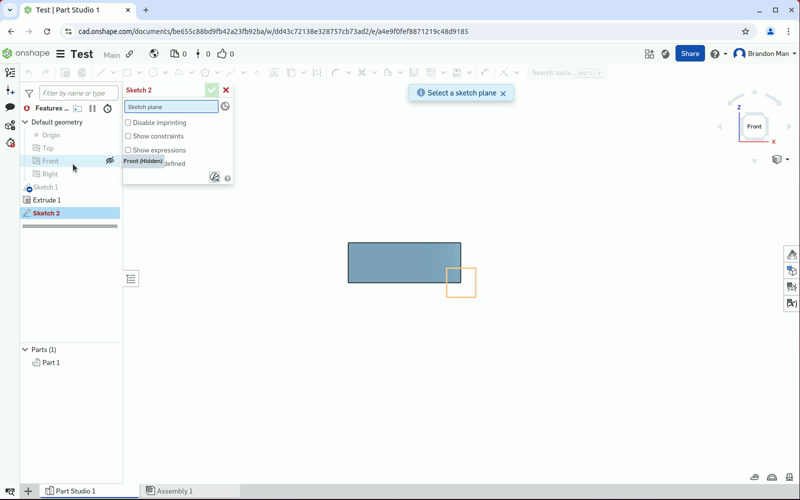
click(73, 163)
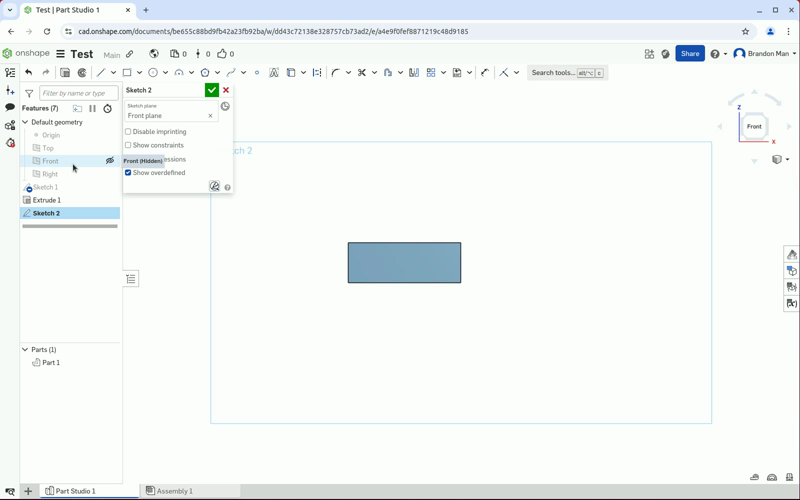
mouse_move(73, 352)
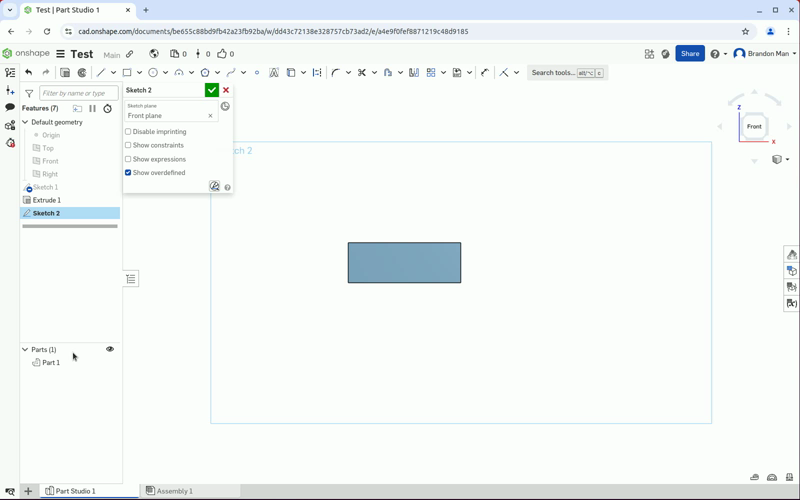
key(y)
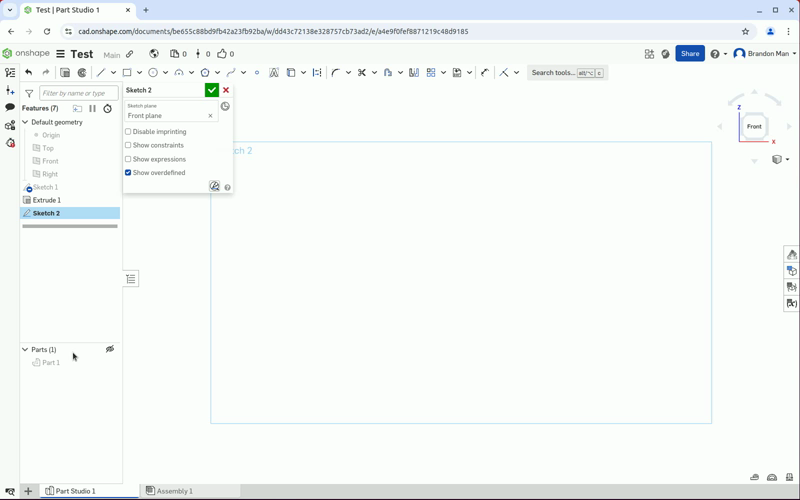
key(a)
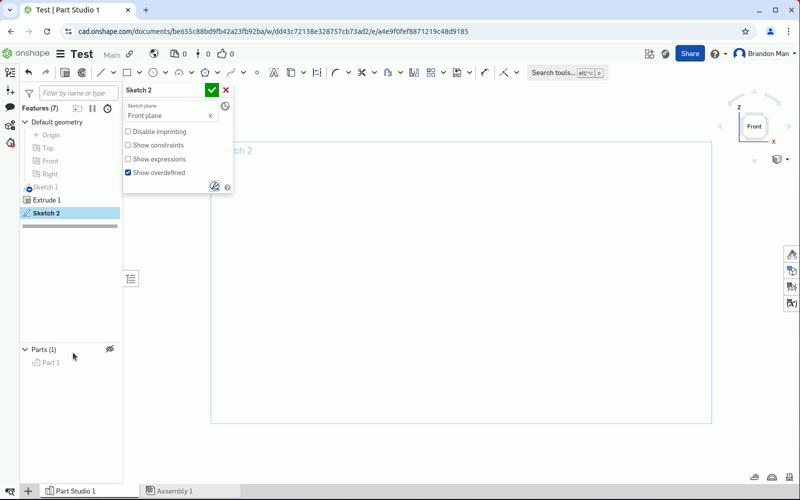
key_down(shift)
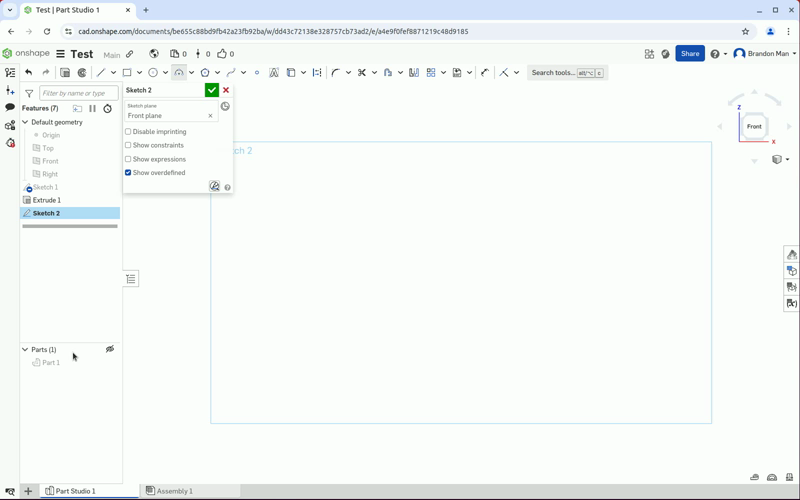
mouse_move(460, 282)
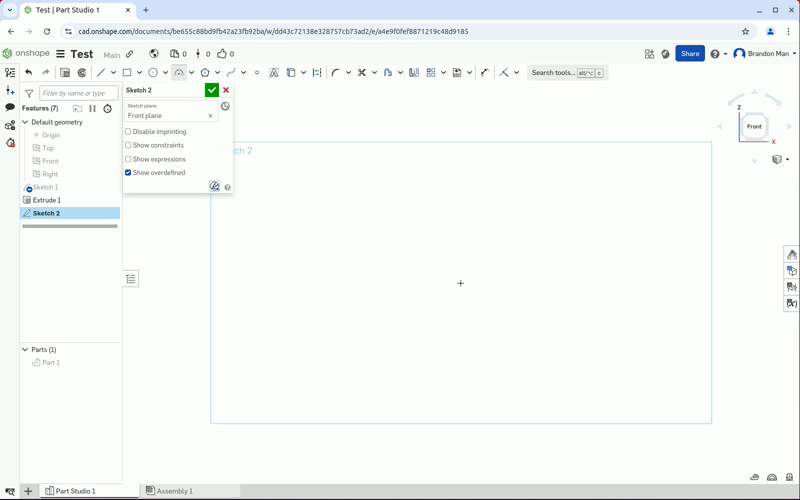
click(460, 282)
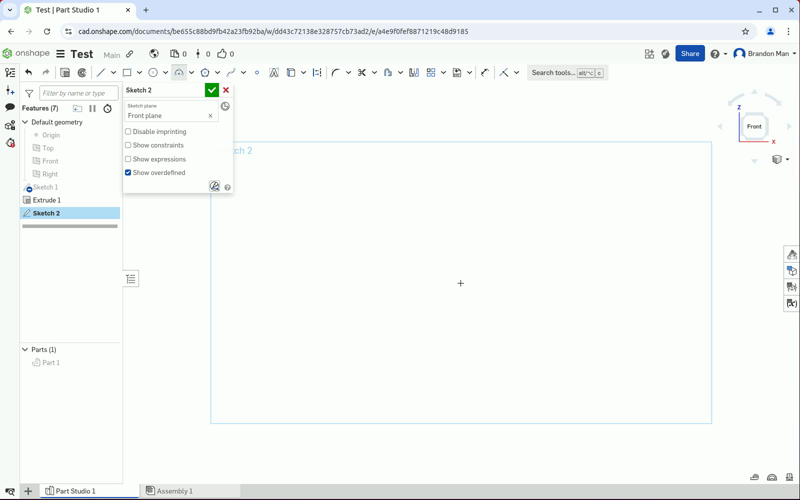
key_up(shift)
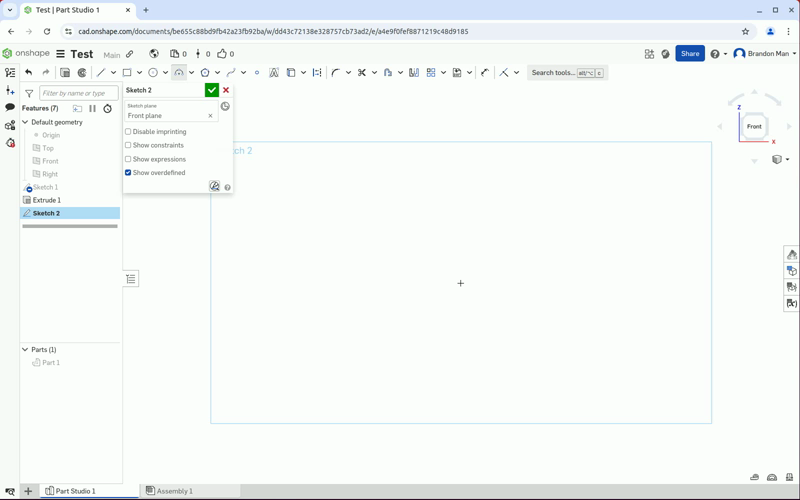
key_down(shift)
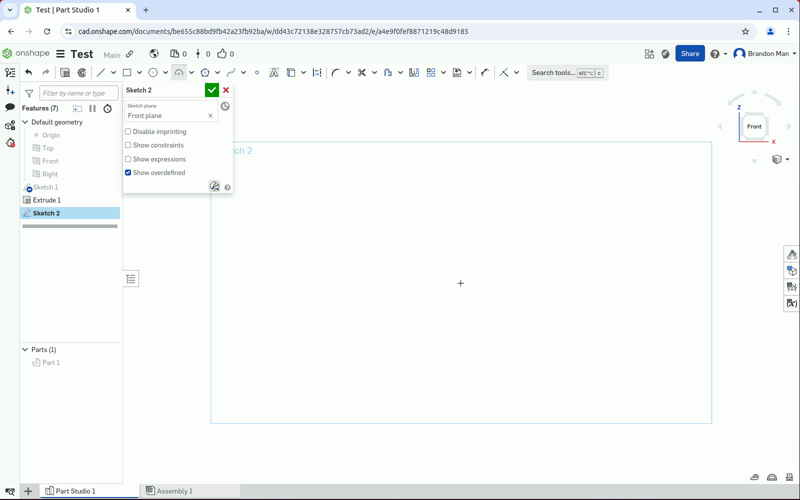
mouse_move(460, 242)
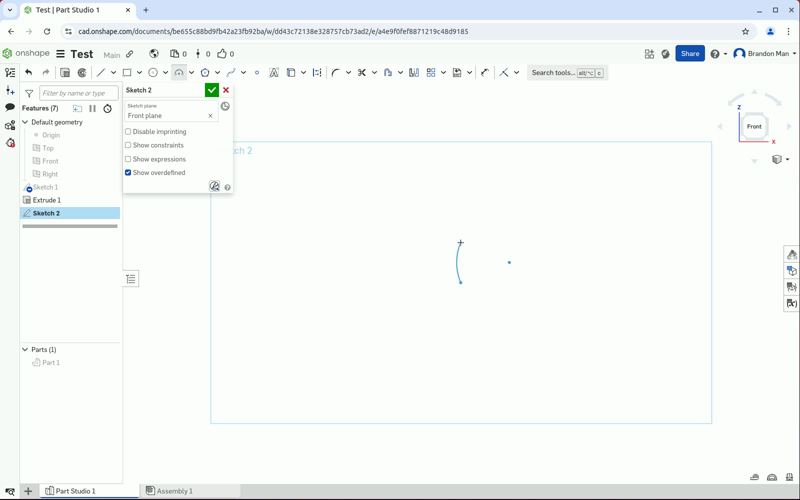
click(460, 242)
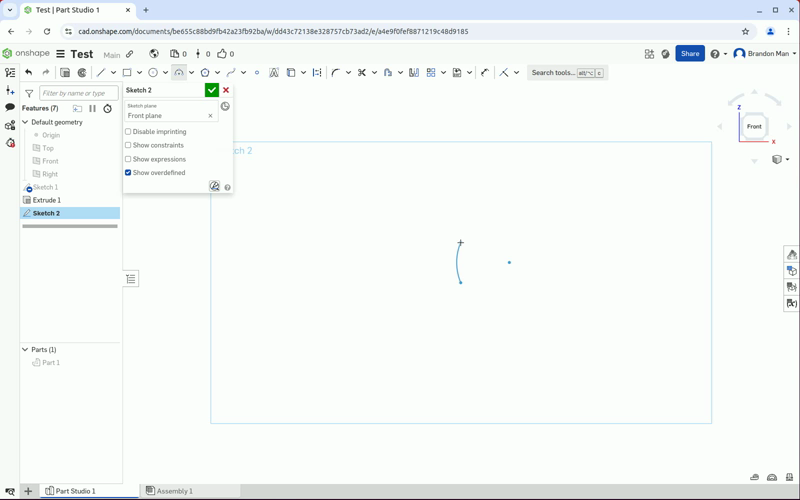
mouse_move(481, 262)
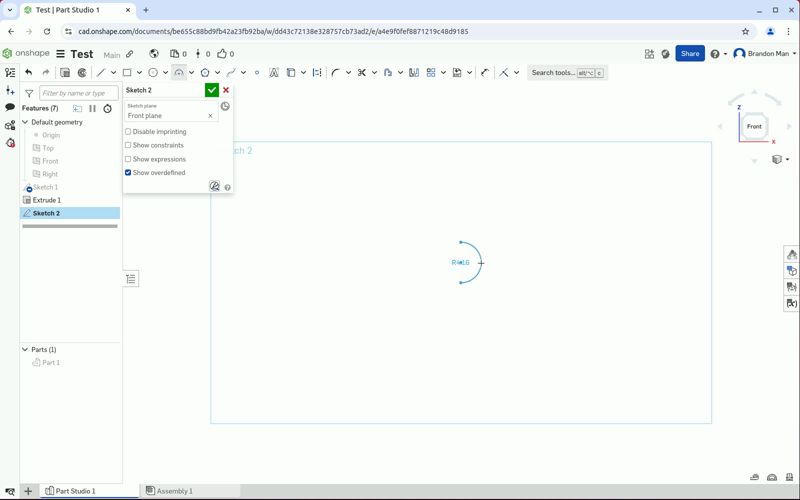
click(481, 262)
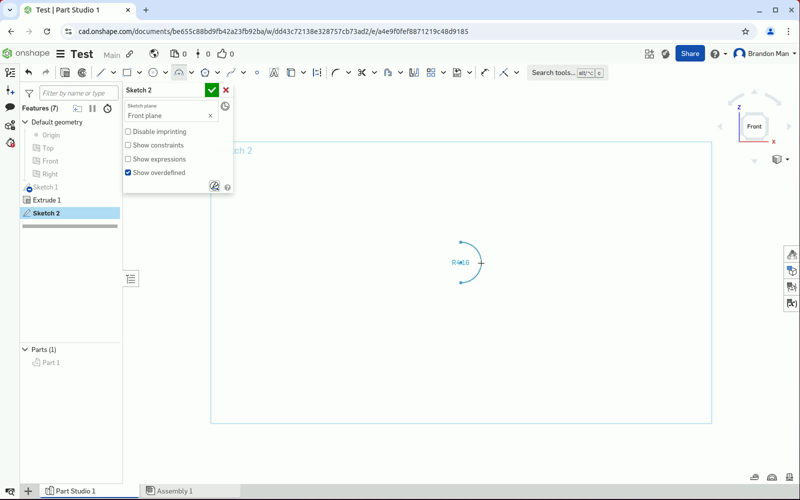
key_up(shift)
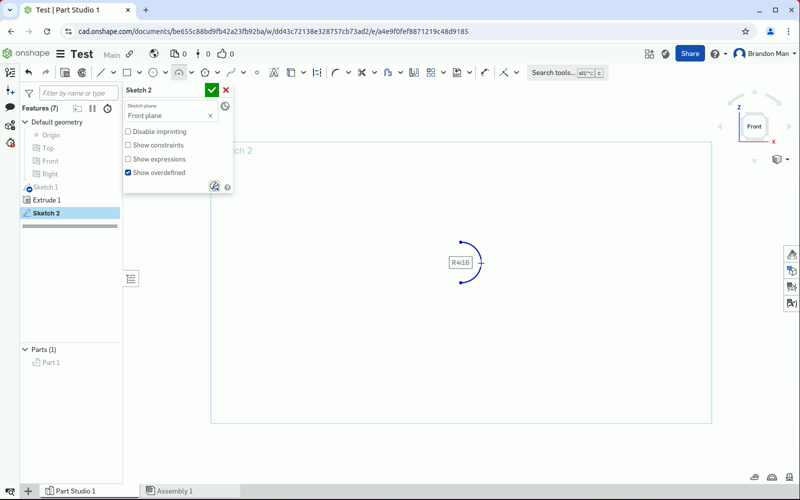
key(esc)
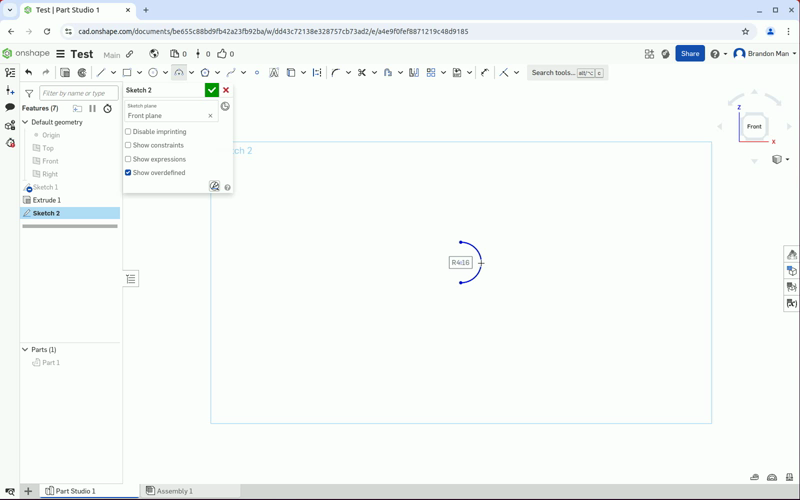
key(l)
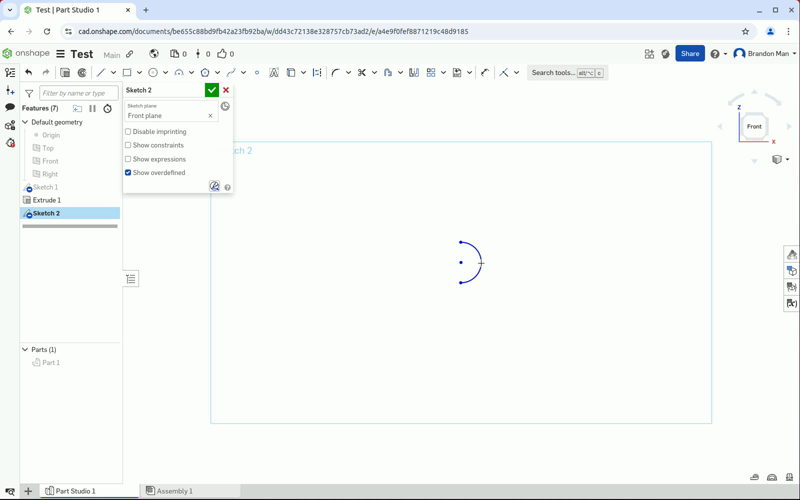
mouse_move(460, 242)
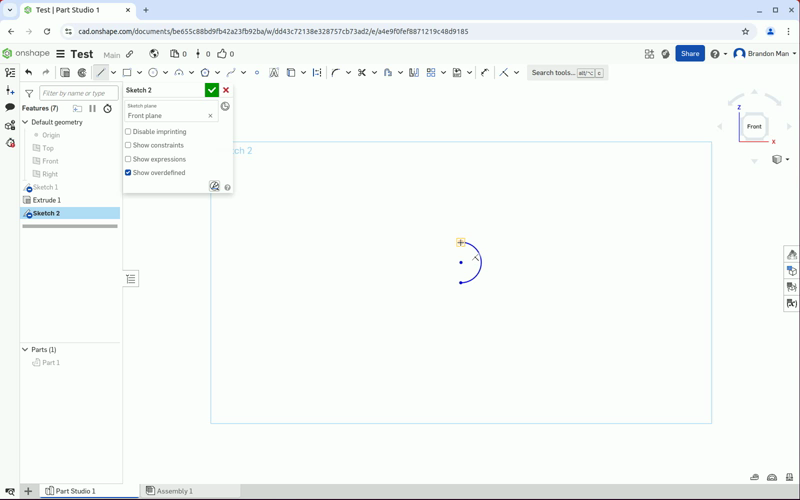
click(460, 242)
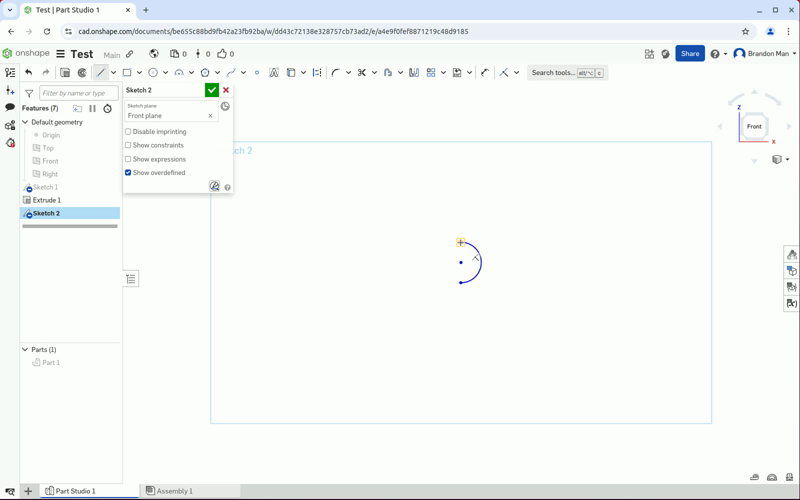
mouse_move(490, 242)
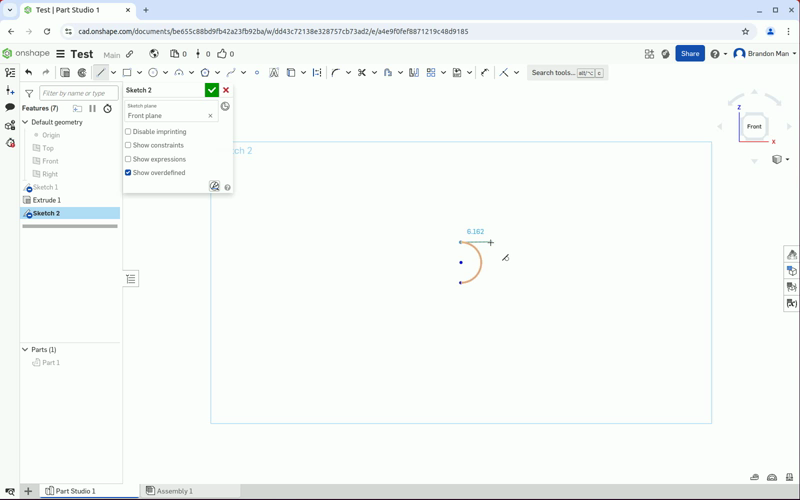
key_down(shift)
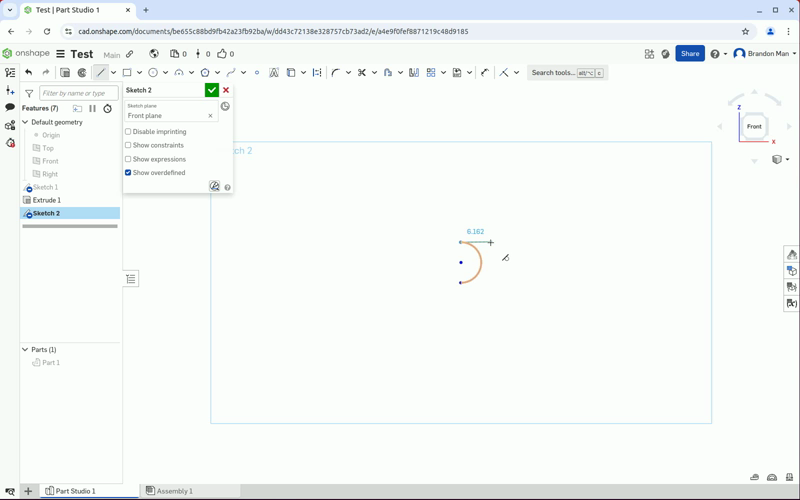
mouse_move(460, 282)
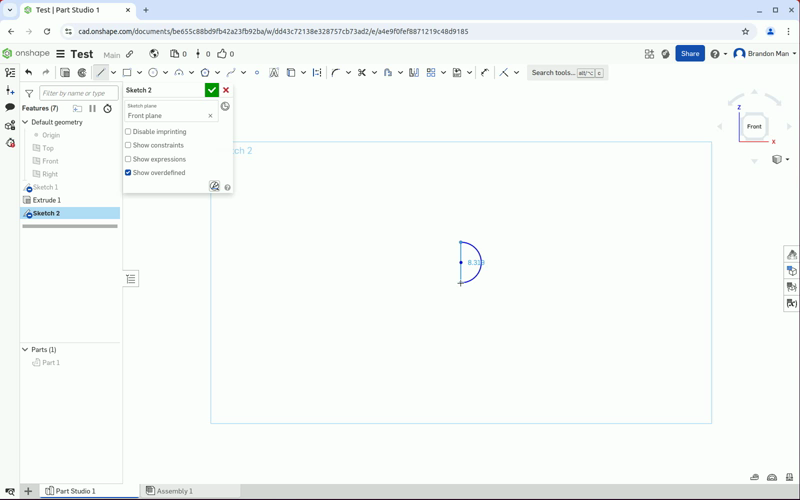
key_up(shift)
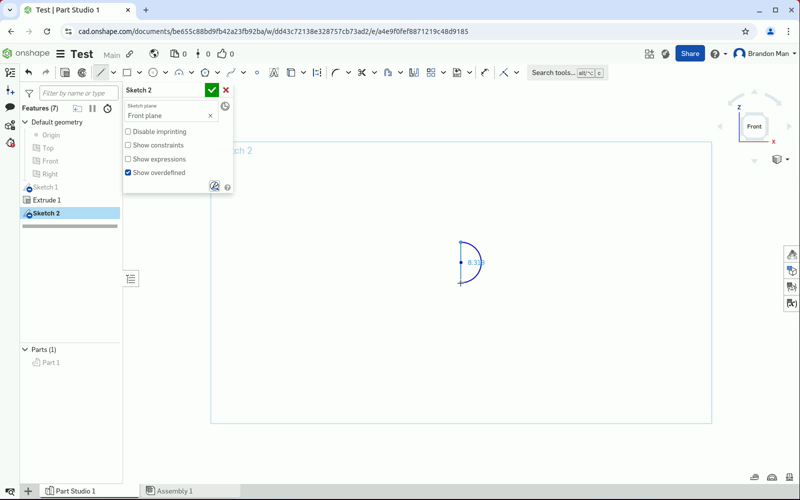
click(460, 282)
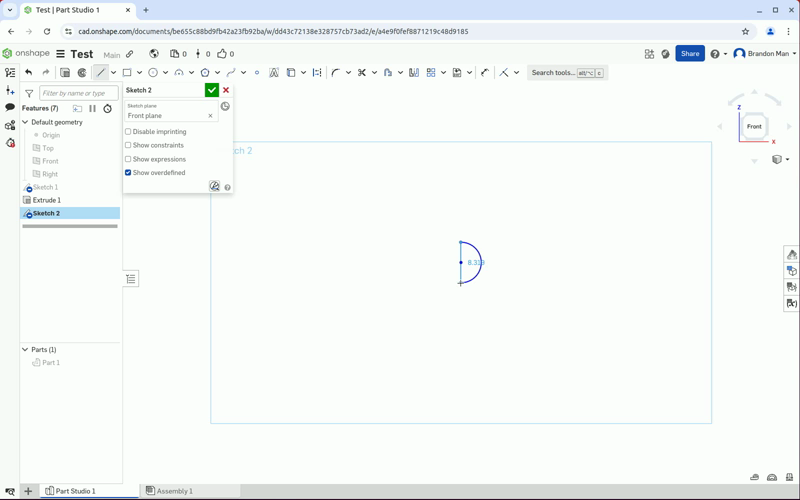
key(esc)
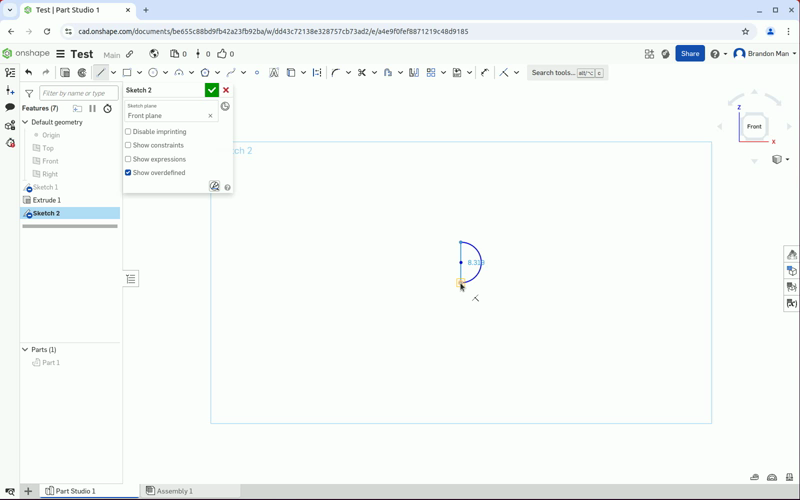
key(c)
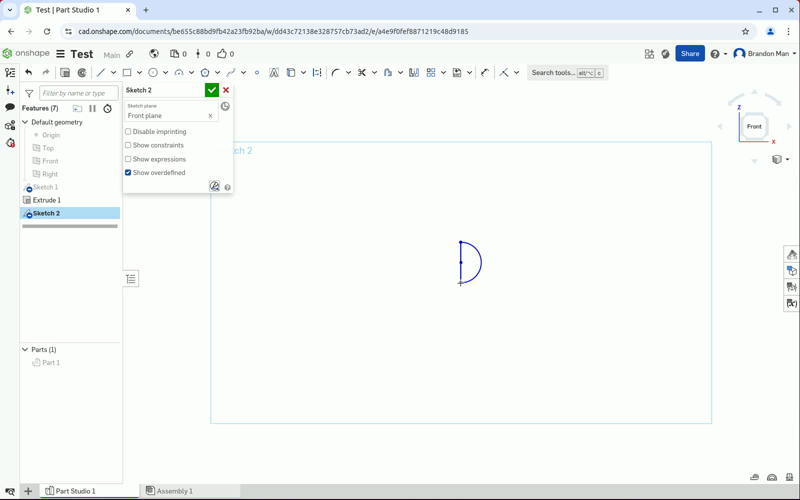
key_down(shift)
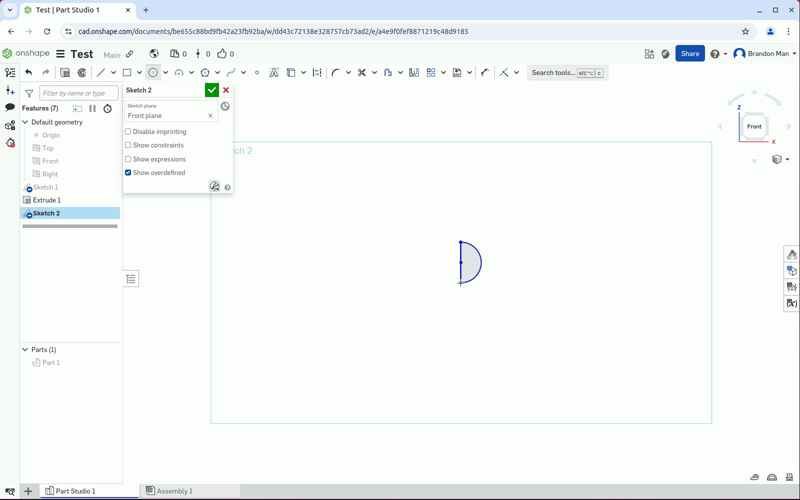
mouse_move(470, 262)
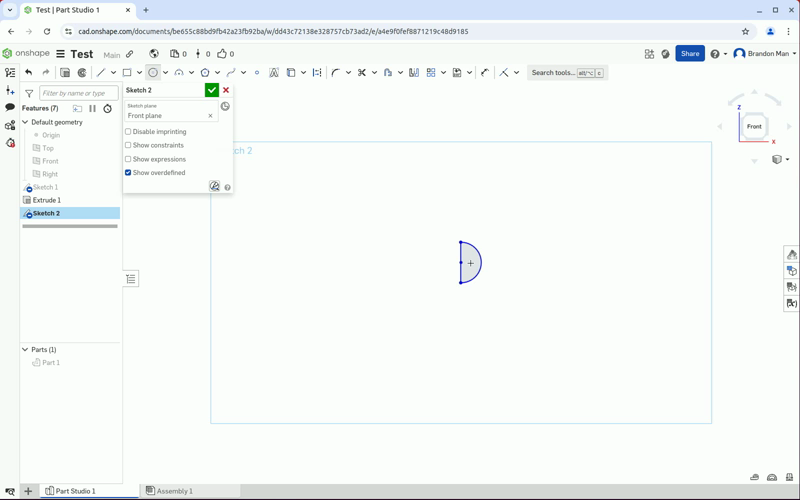
click(470, 262)
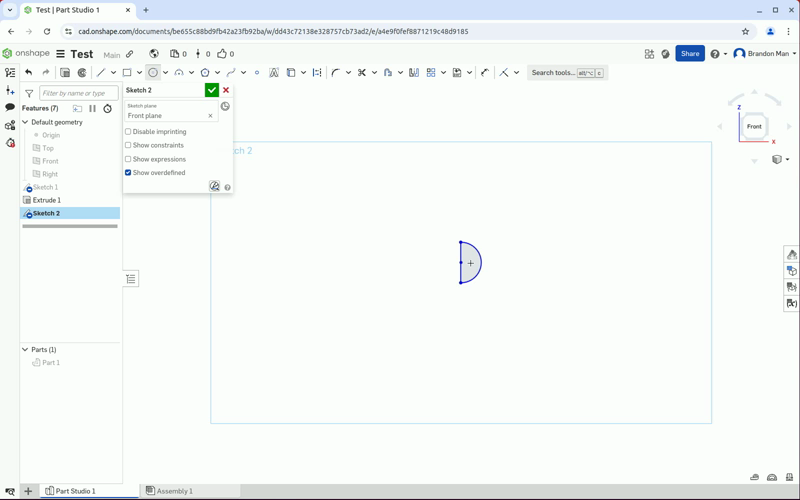
key_up(shift)
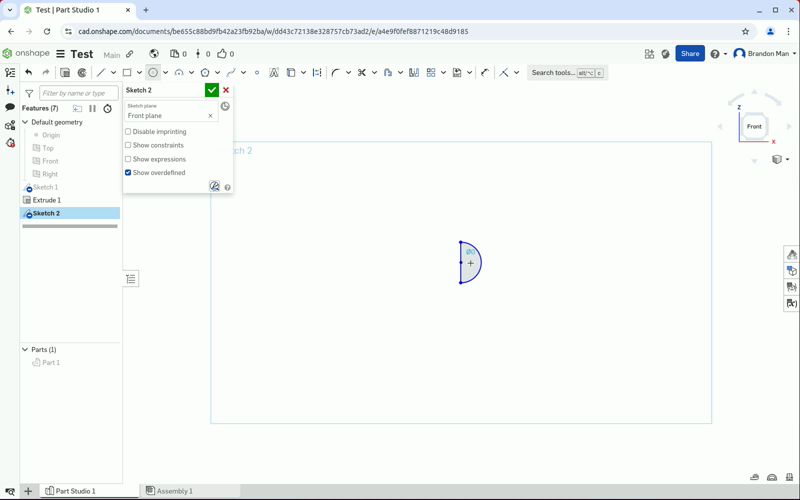
mouse_move(476, 262)
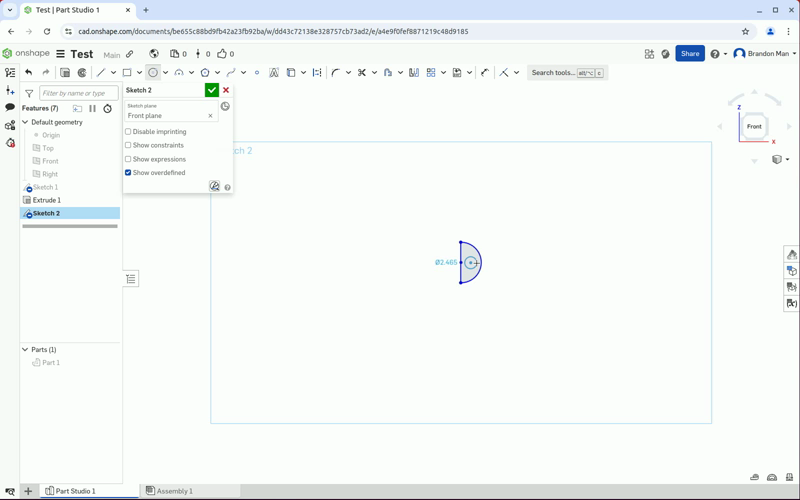
click(476, 262)
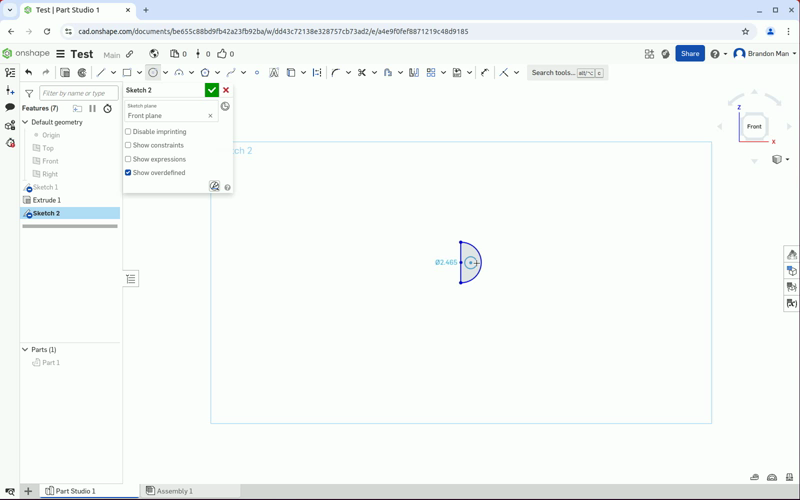
key(esc)
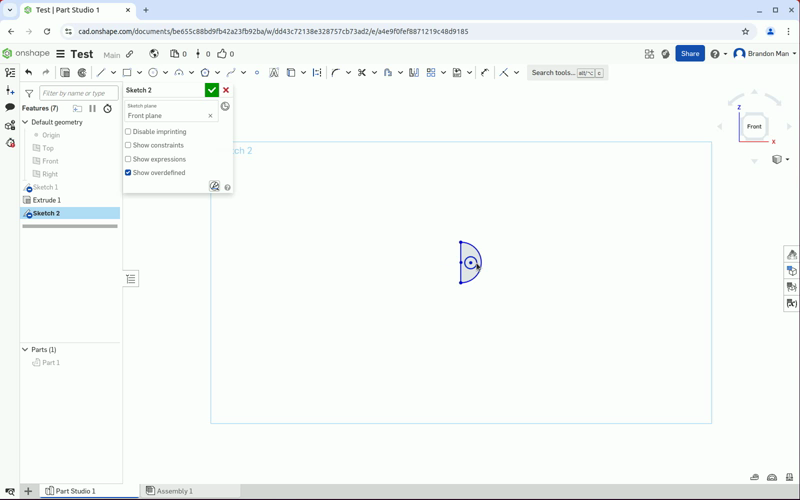
mouse_move(462, 277)
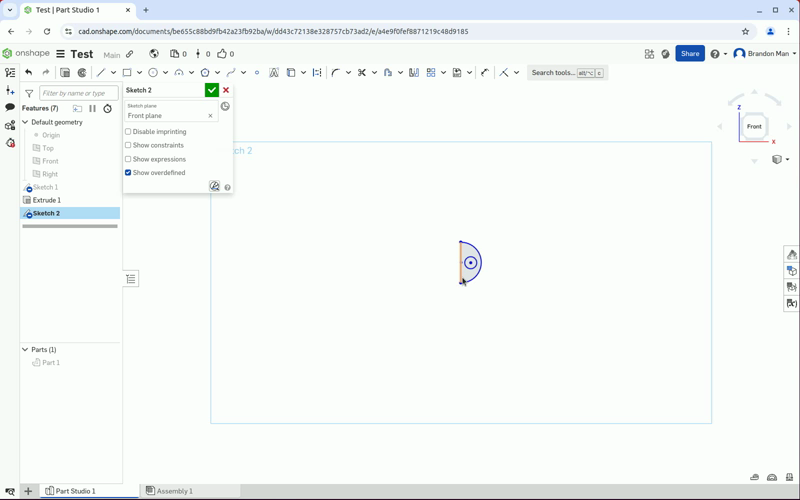
scroll(6)
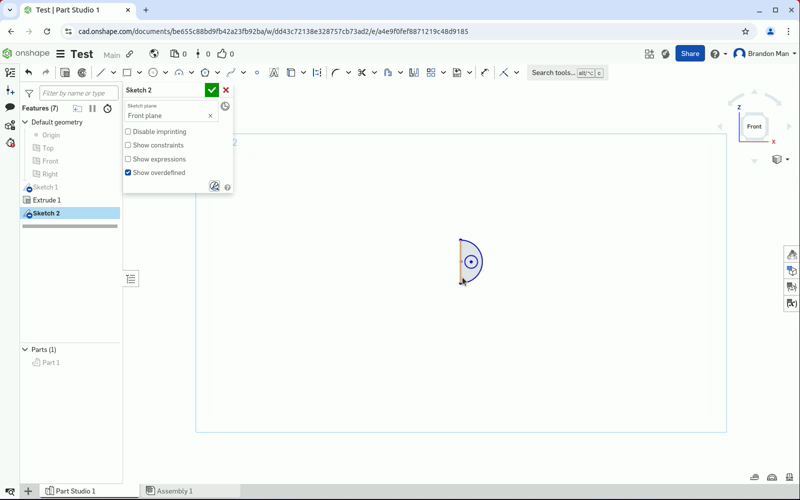
scroll(6)
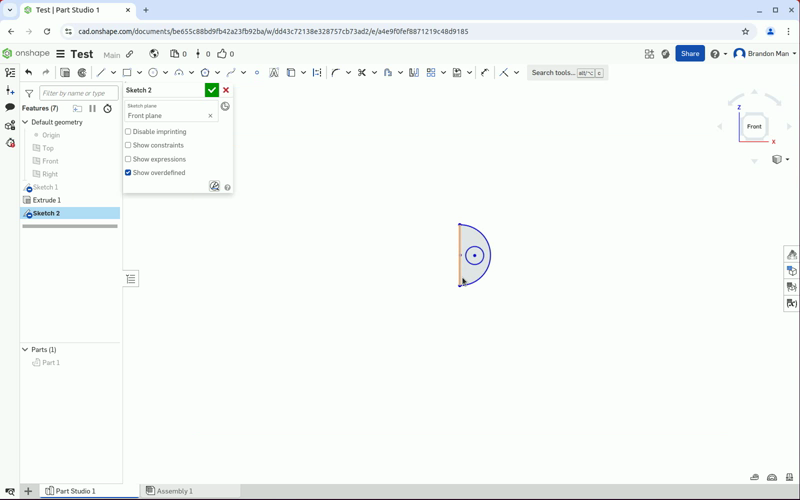
scroll(6)
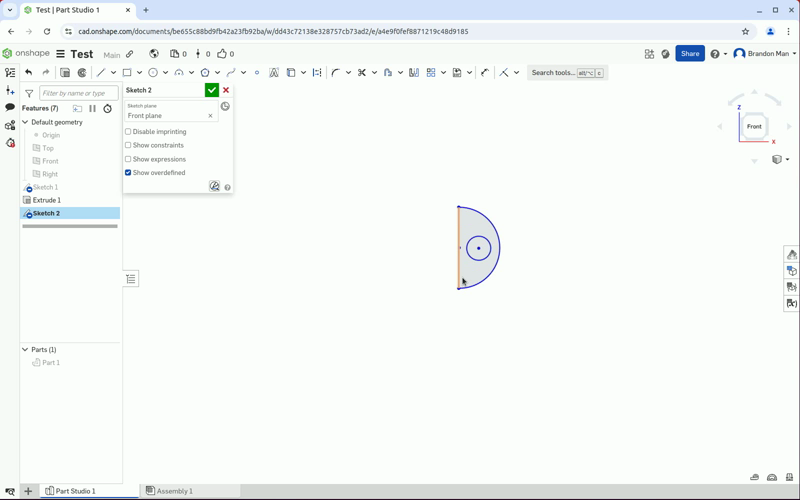
scroll(6)
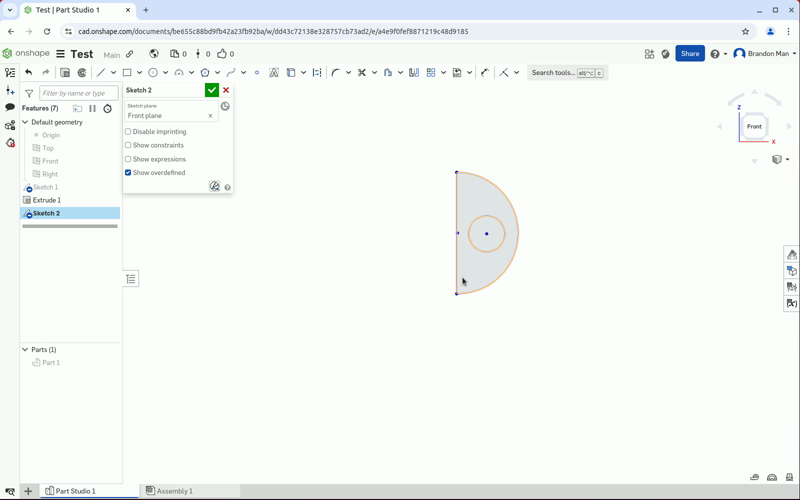
scroll(6)
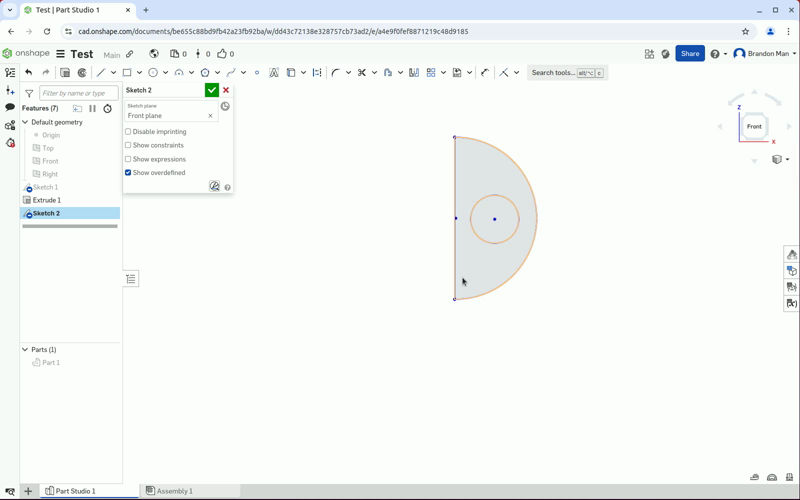
scroll(6)
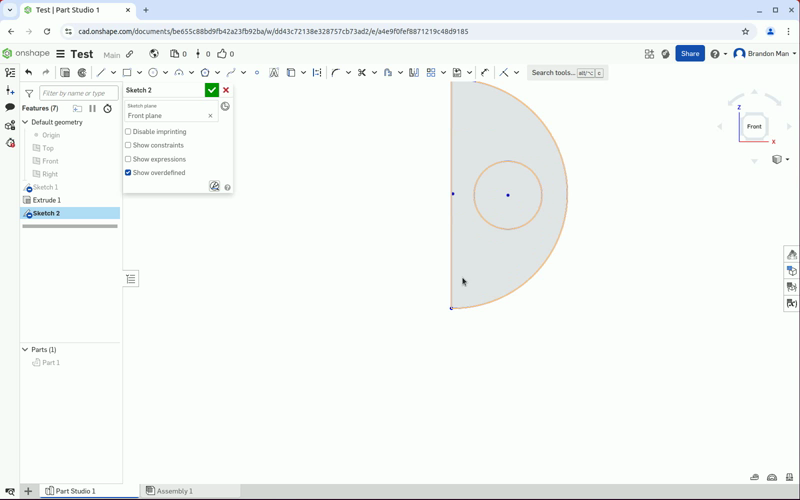
scroll(6)
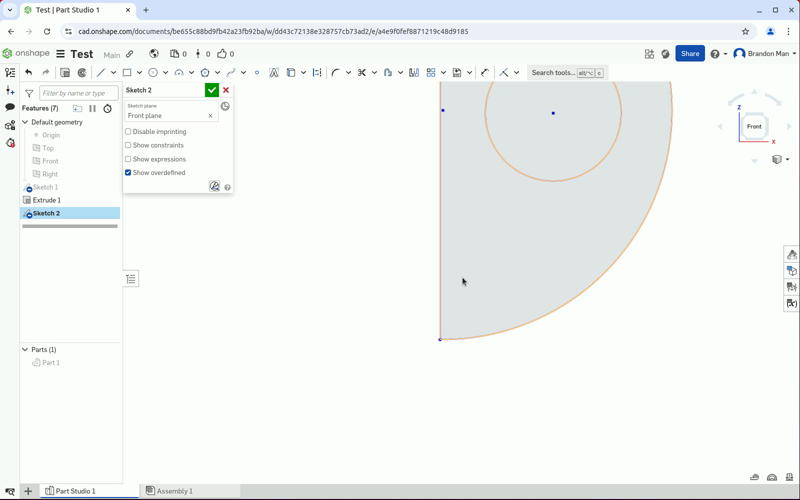
click(462, 277)
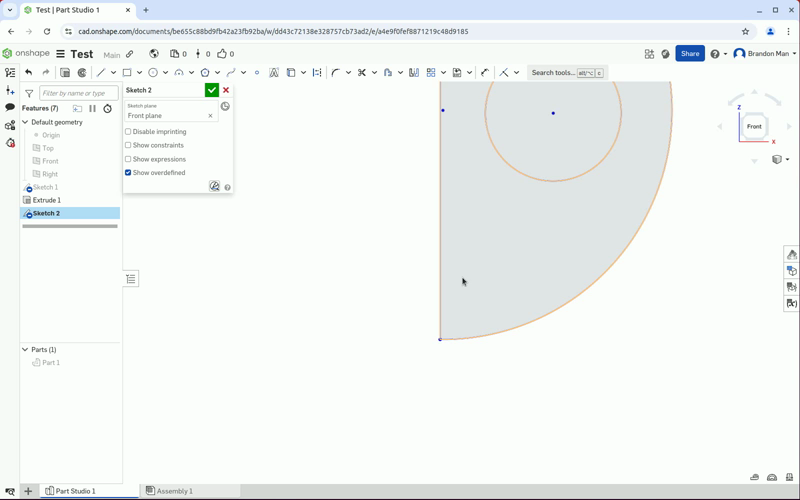
scroll(-6)
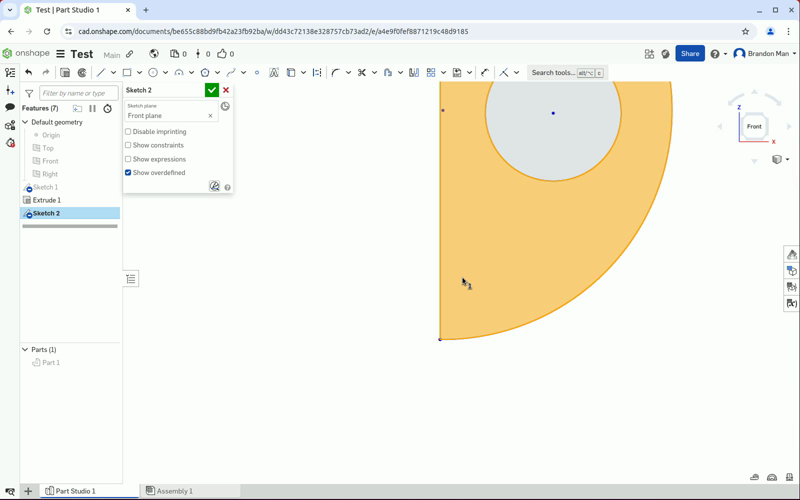
scroll(-6)
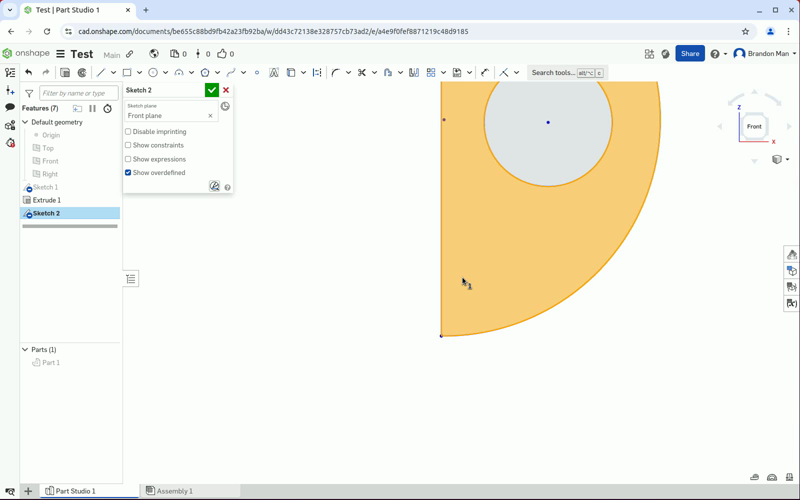
scroll(-6)
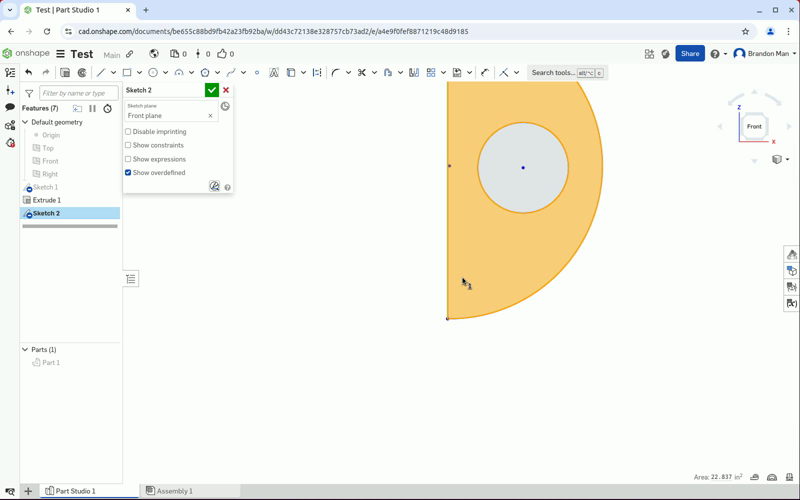
scroll(-6)
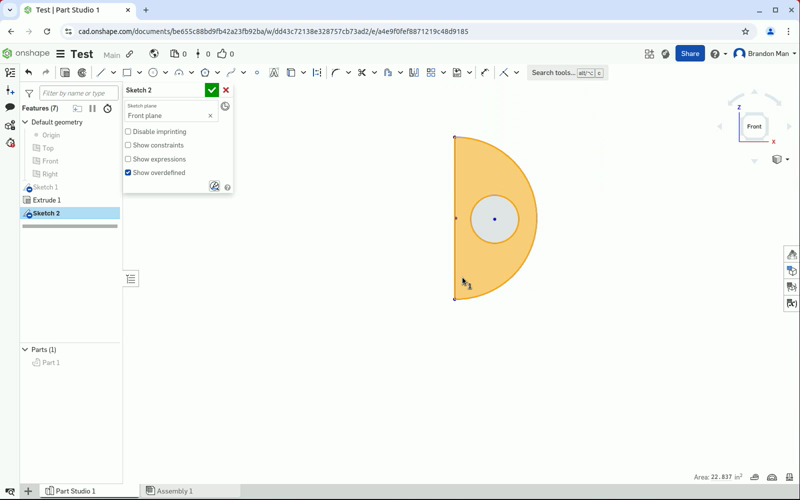
scroll(-6)
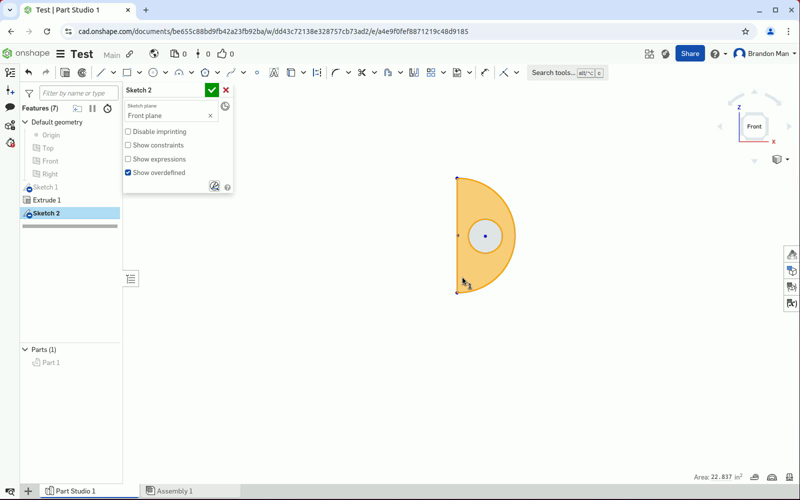
scroll(-6)
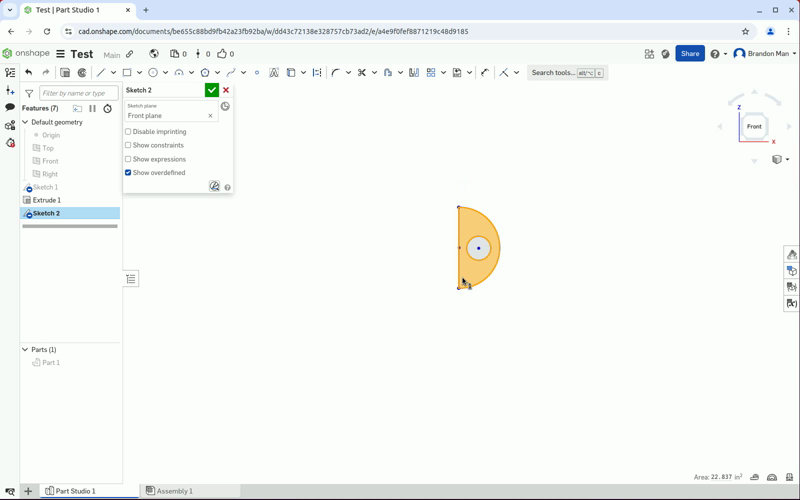
scroll(-6)
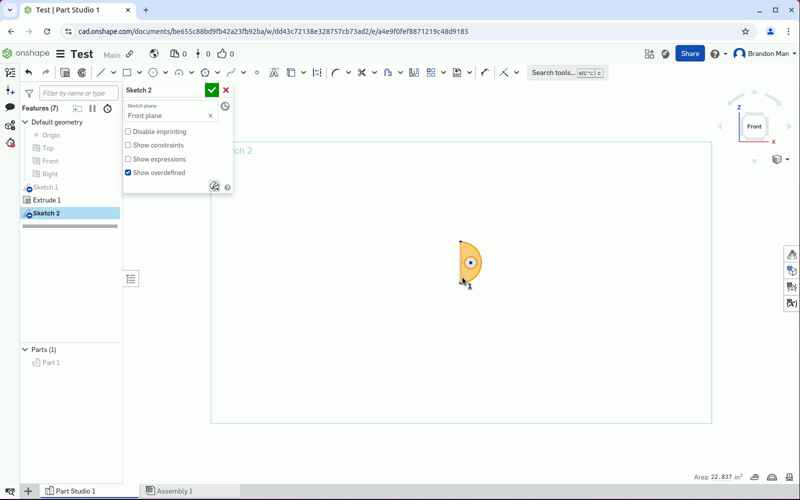
mouse_move(73, 352)
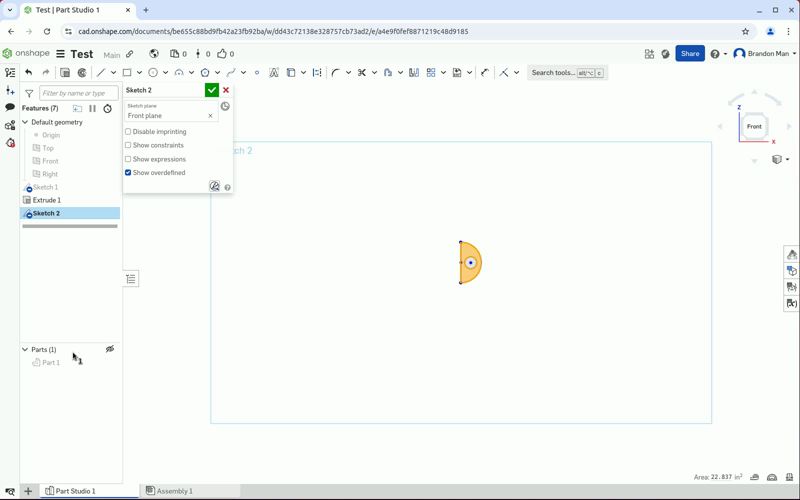
key(shift+y)
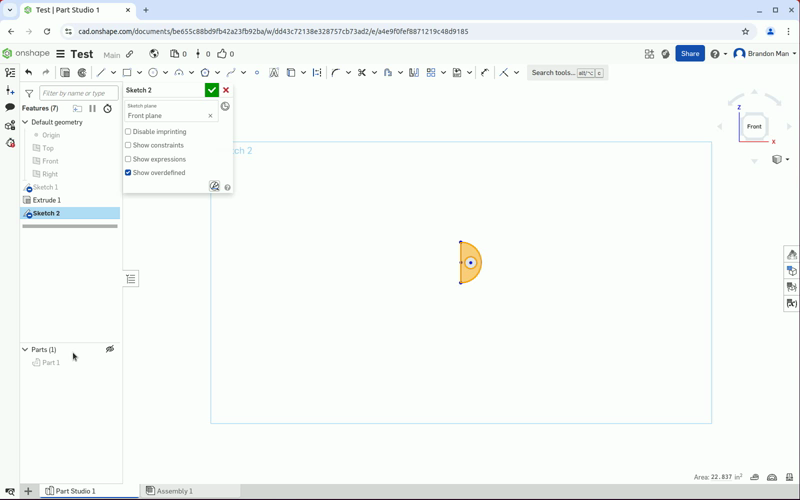
key(shift+e)
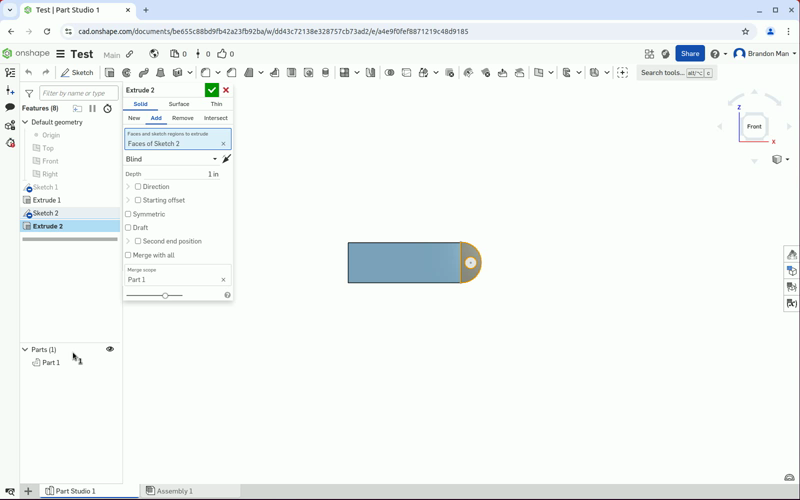
mouse_move(143, 106)
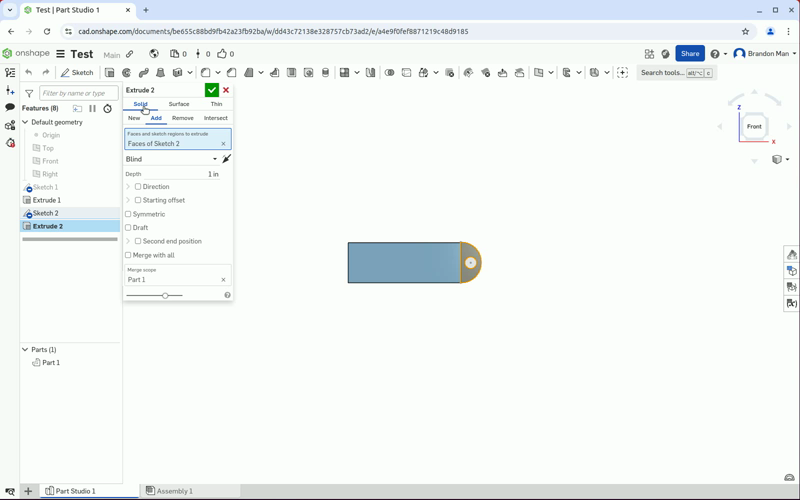
click(143, 106)
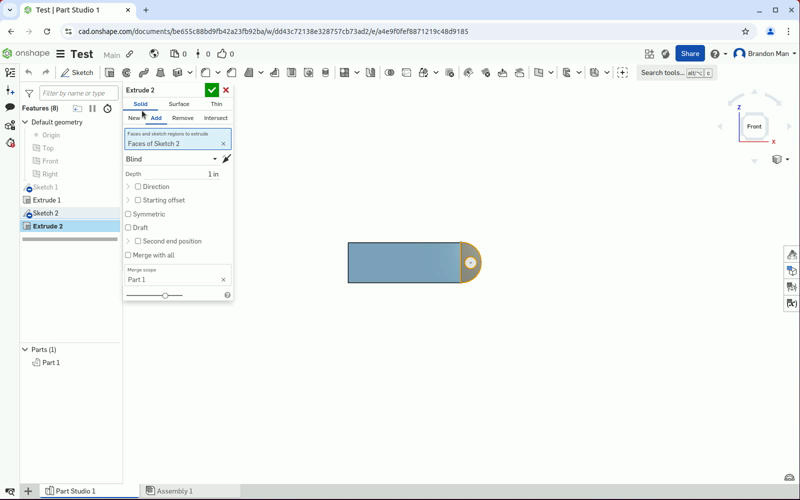
mouse_move(137, 120)
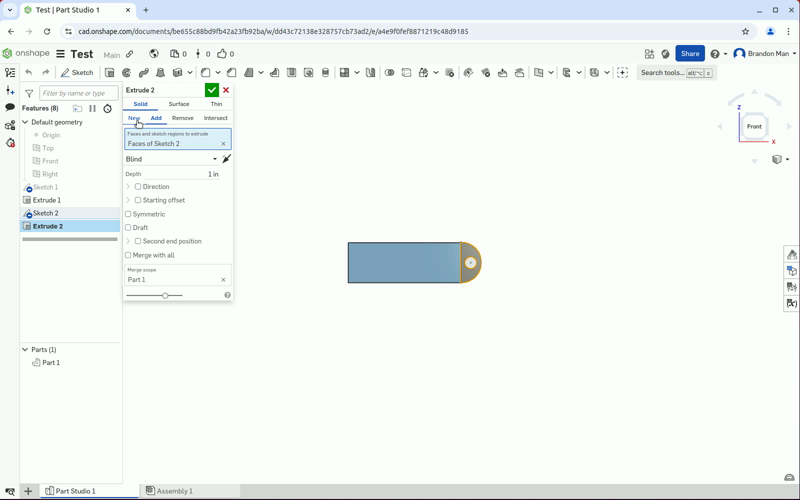
click(137, 120)
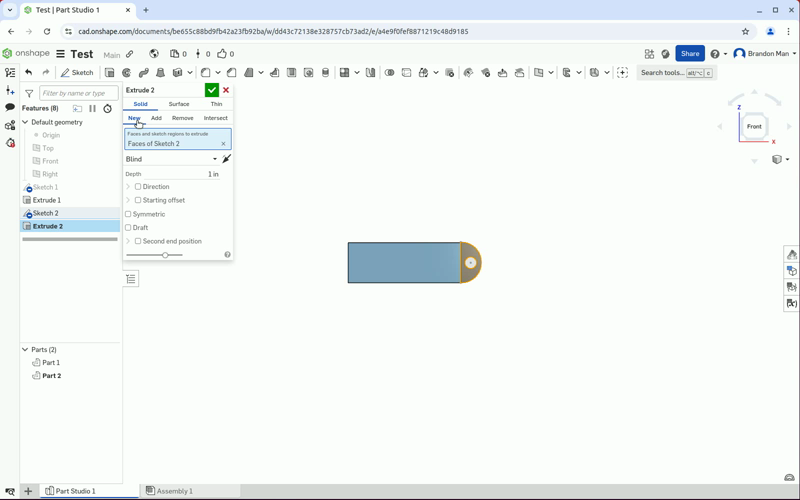
key(tab, 4)
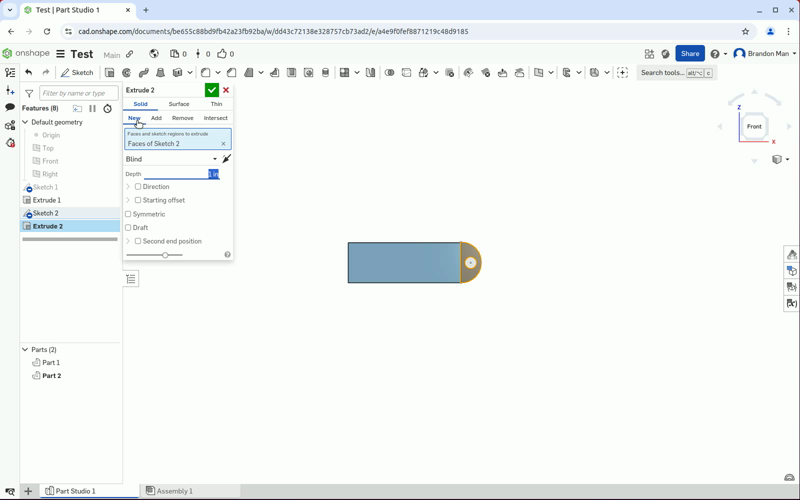
text(4.092)
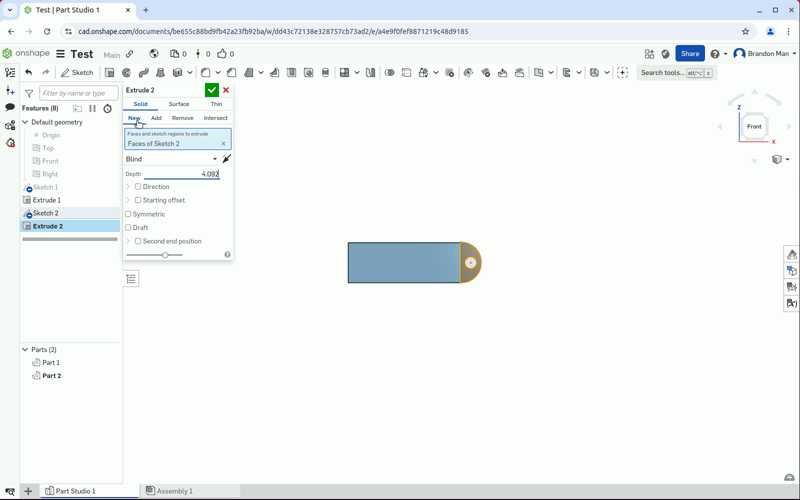
key(enter)
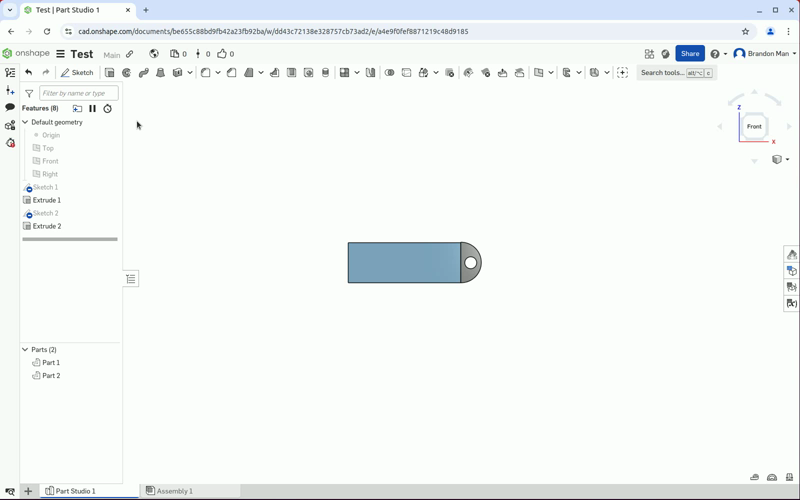
key(shift+h)
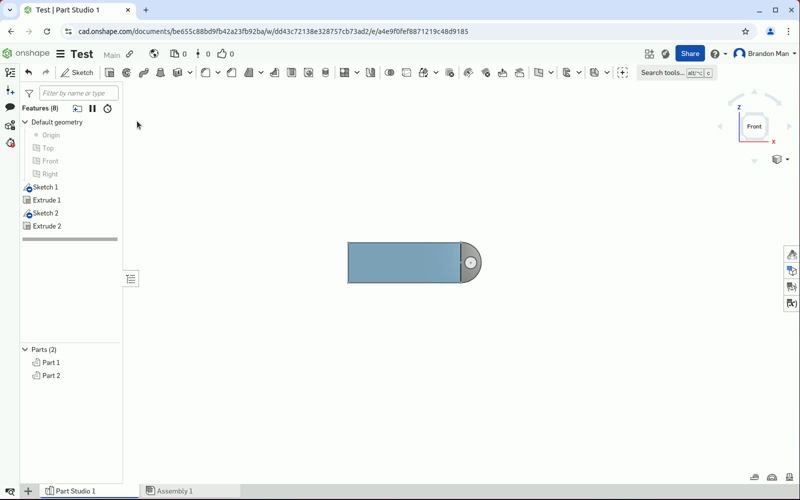
key(shift+h)
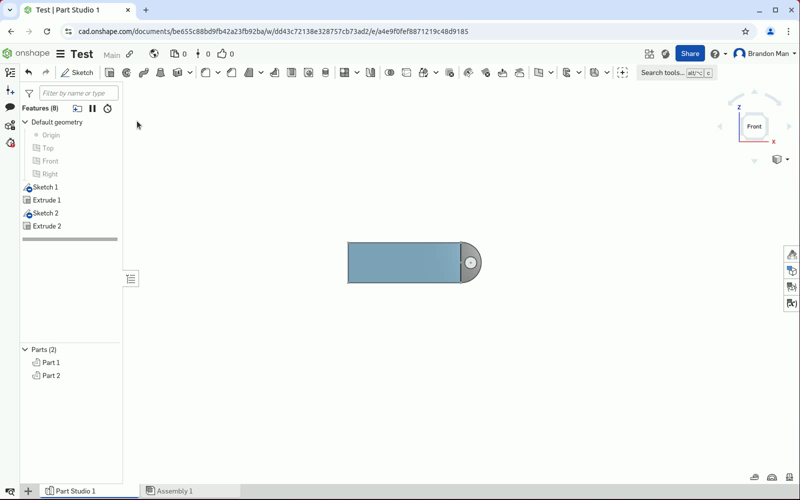
key(shift+7)
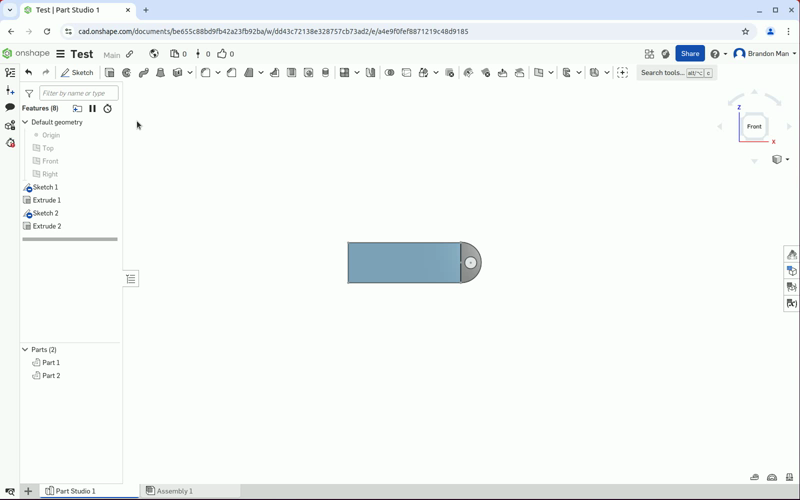
key(left, 2)
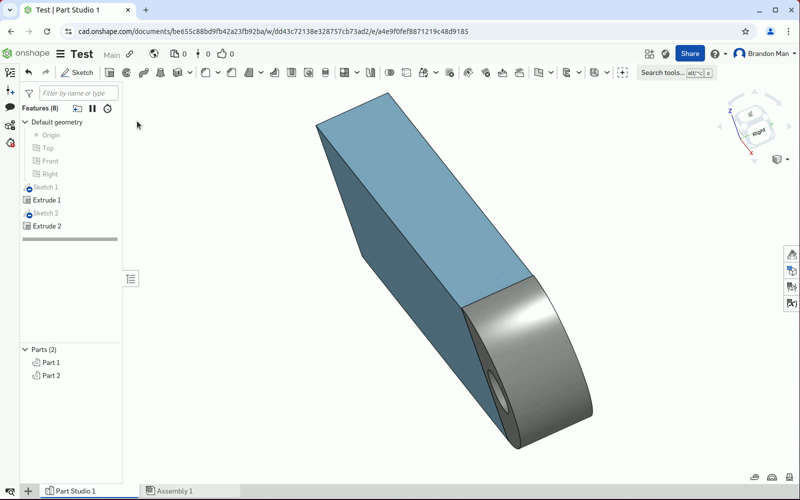
key(down, 2)
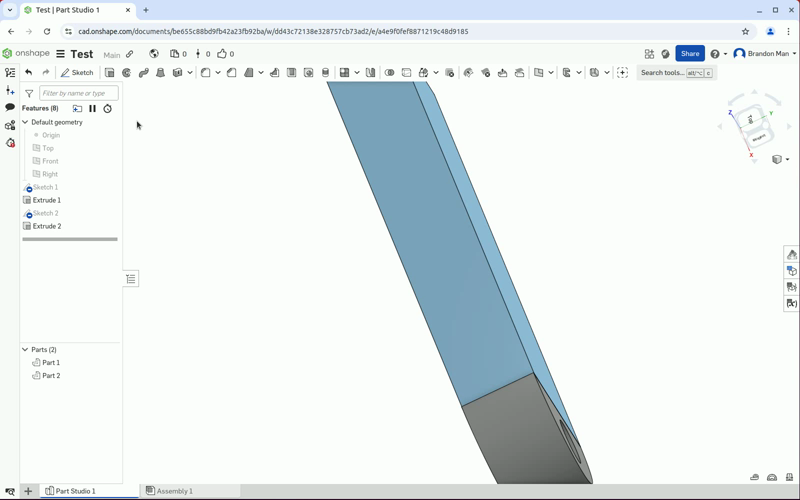
key(up, 2)
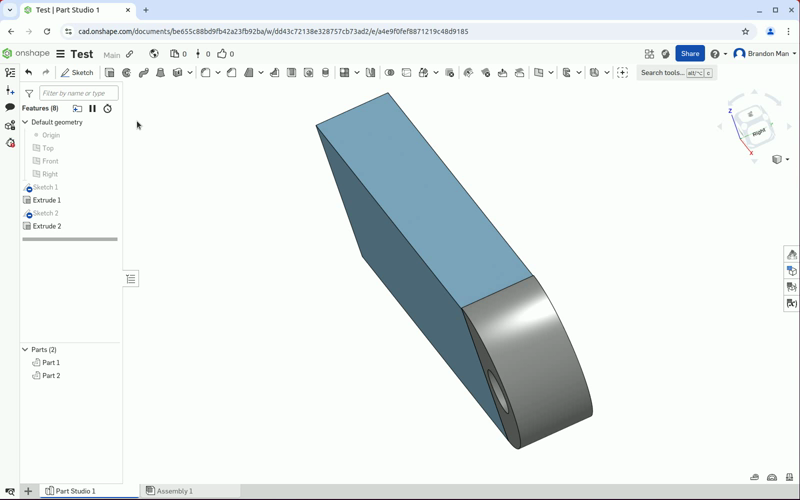
key(right, 2)
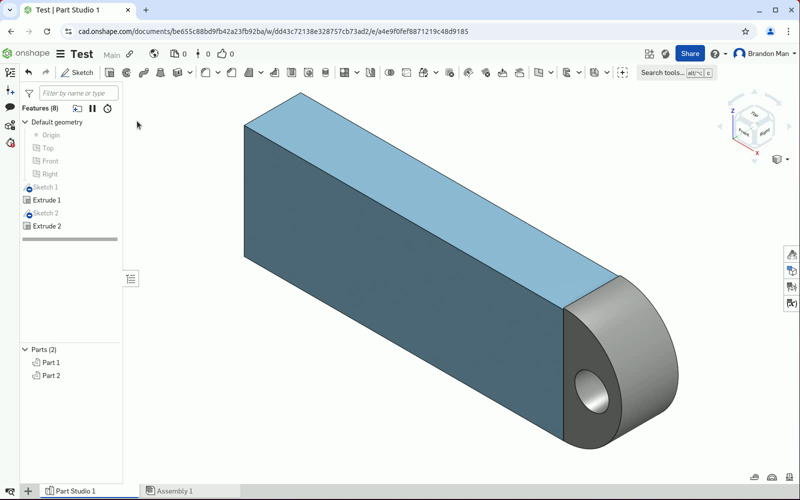
mouse_move(73, 189)
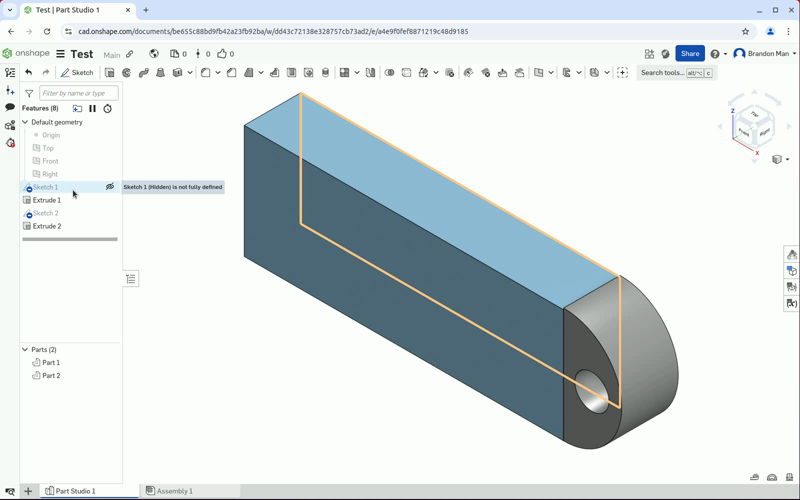
click(73, 189)